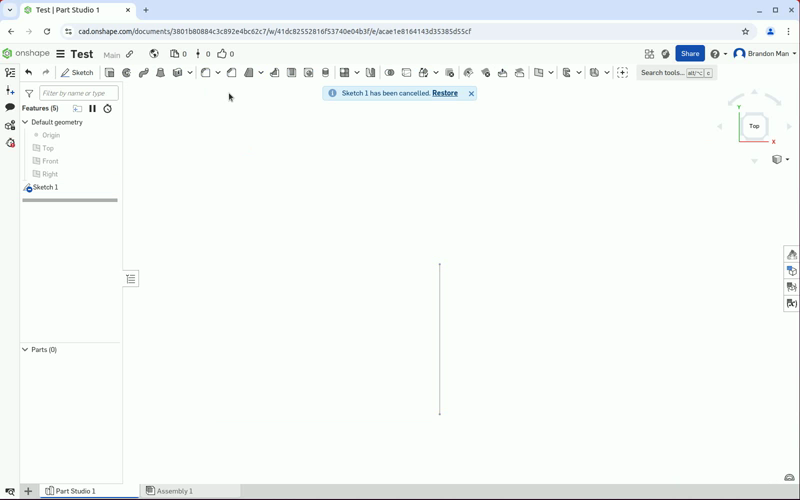
key(shift+h)
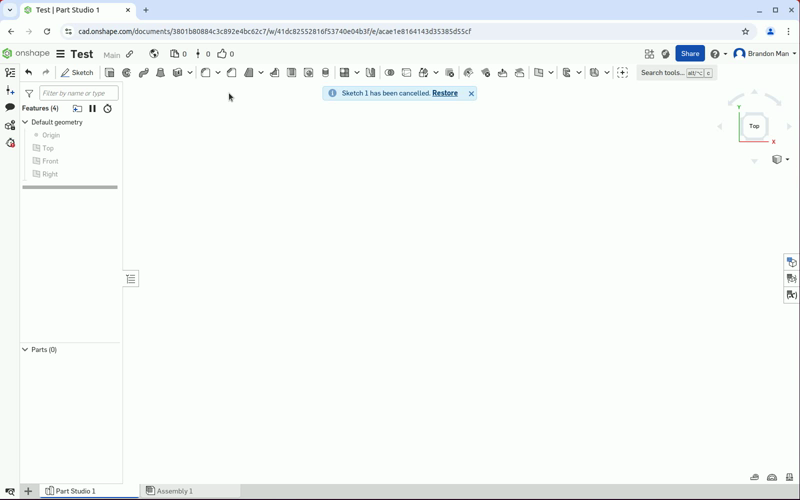
mouse_move(73, 352)
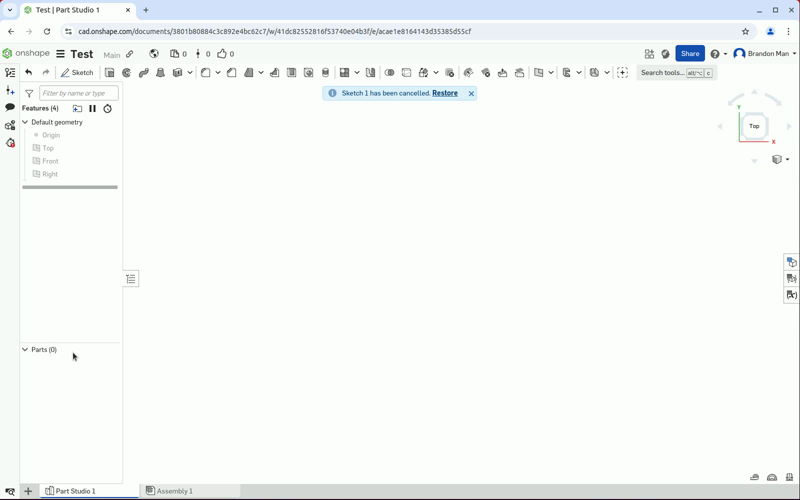
key(y)
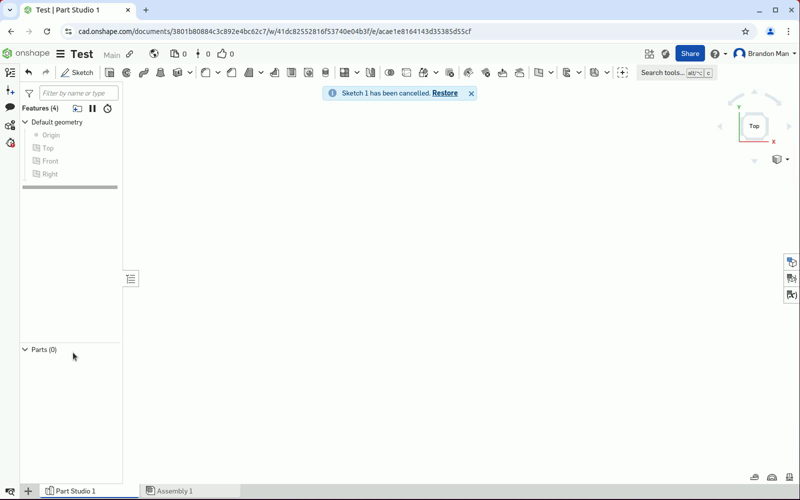
key(shift+p)
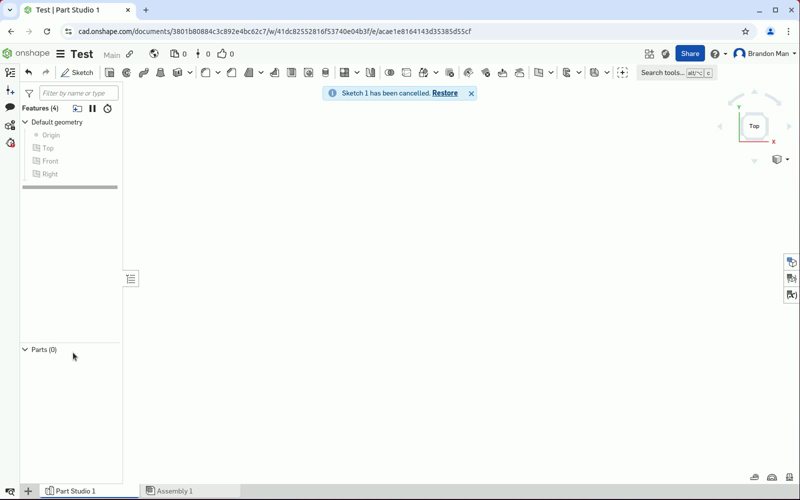
key(space)
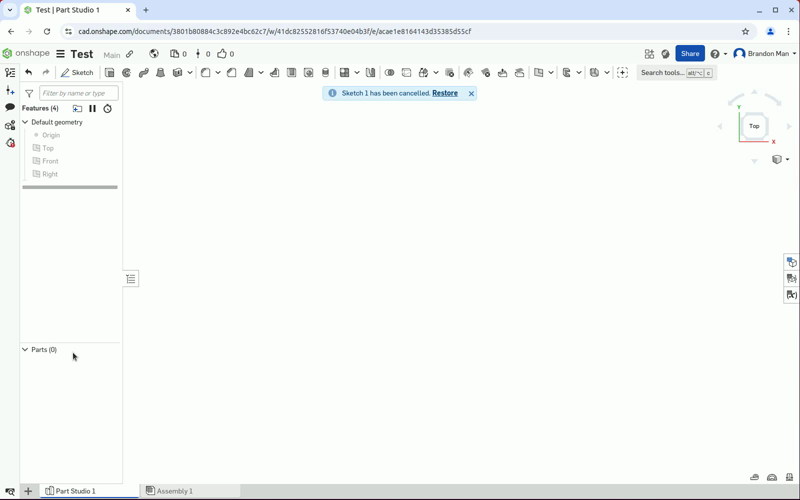
key_down(shift)
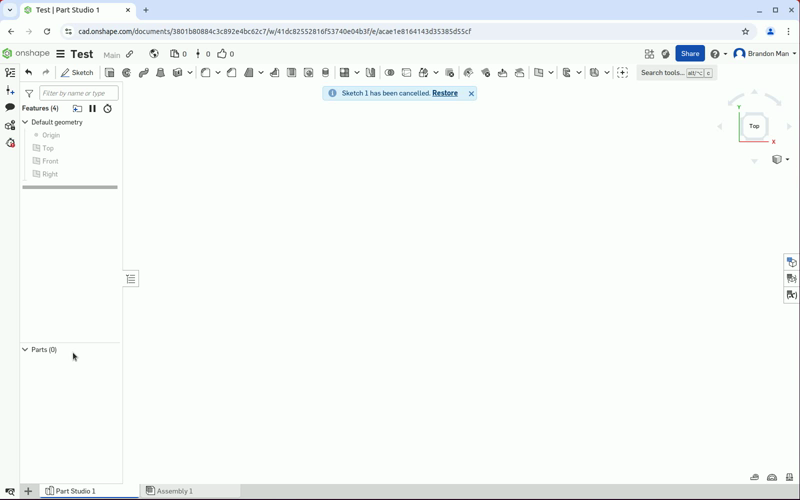
key(up)
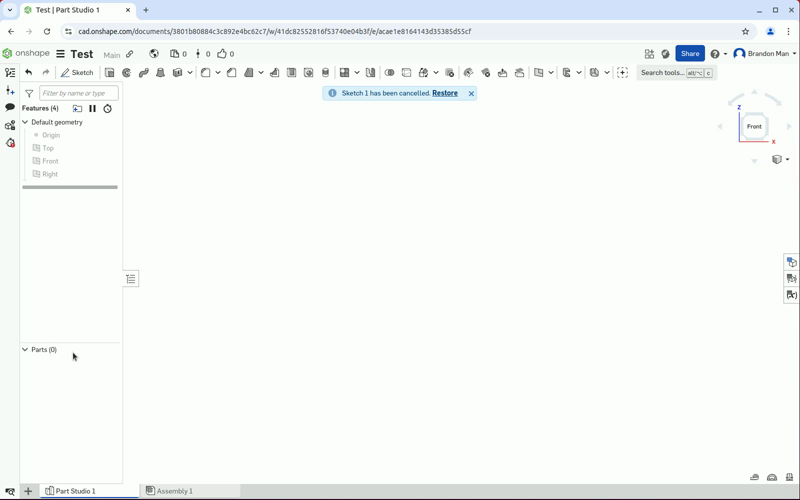
key_up(shift)
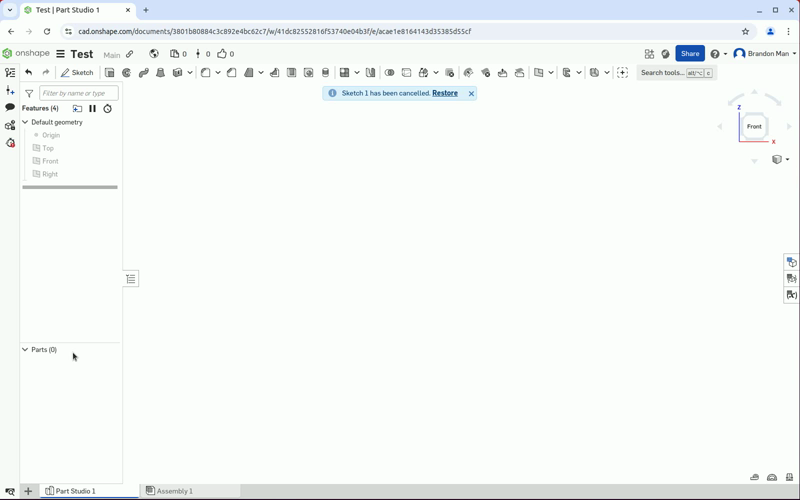
mouse_move(73, 352)
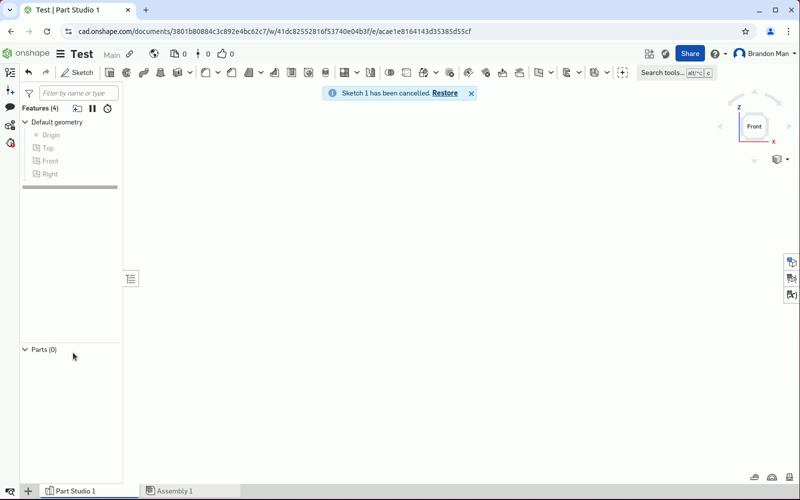
key(shift+y)
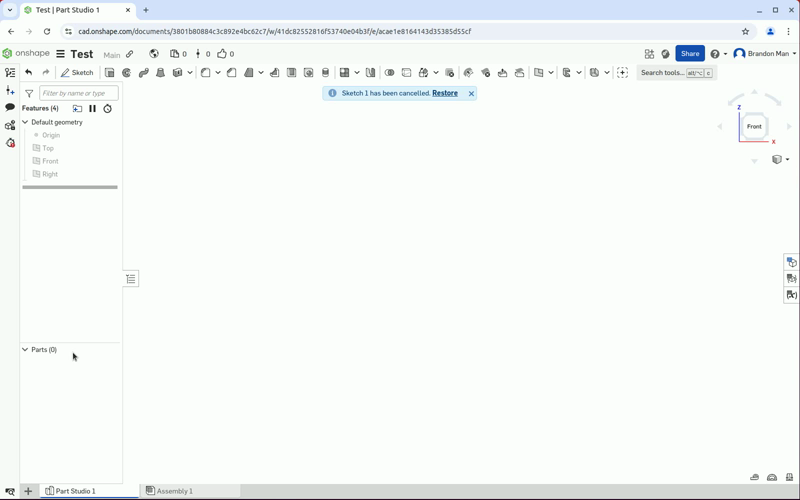
key(shift+s)
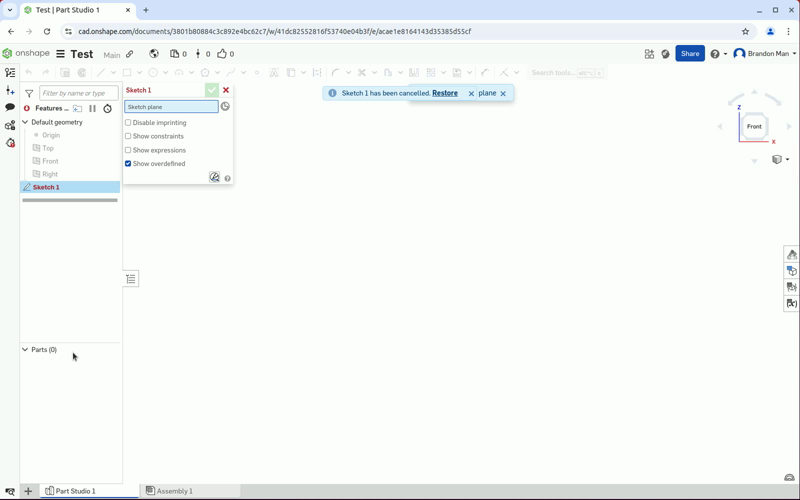
mouse_move(73, 163)
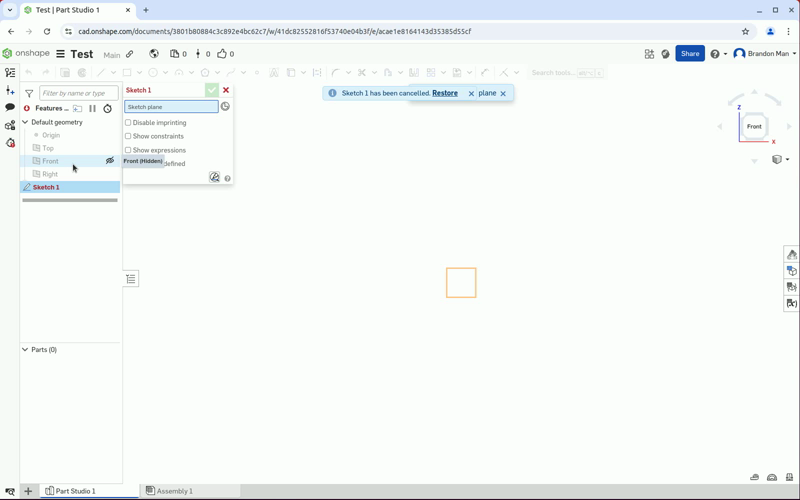
click(73, 163)
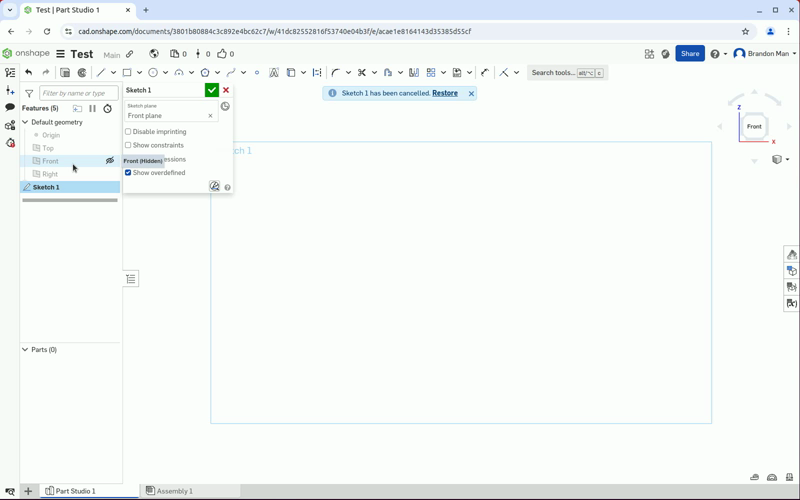
mouse_move(73, 352)
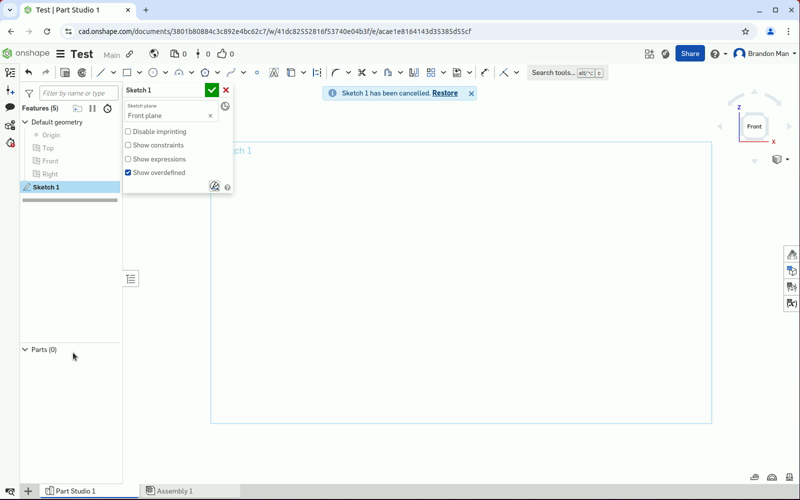
key(y)
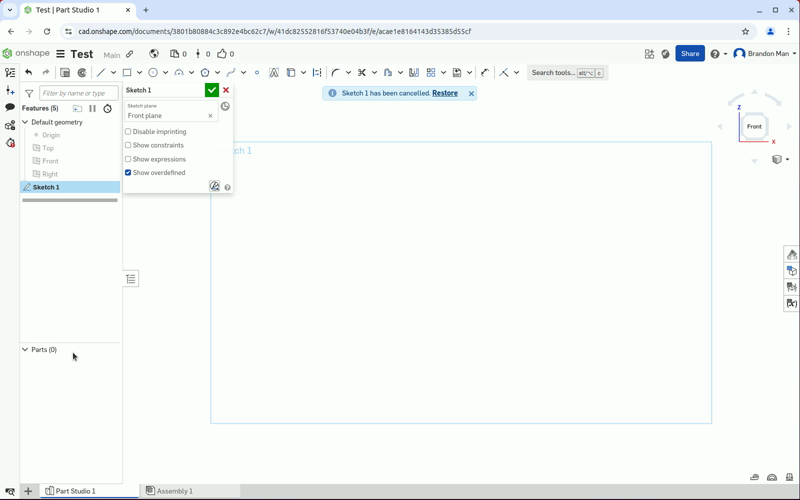
key(l)
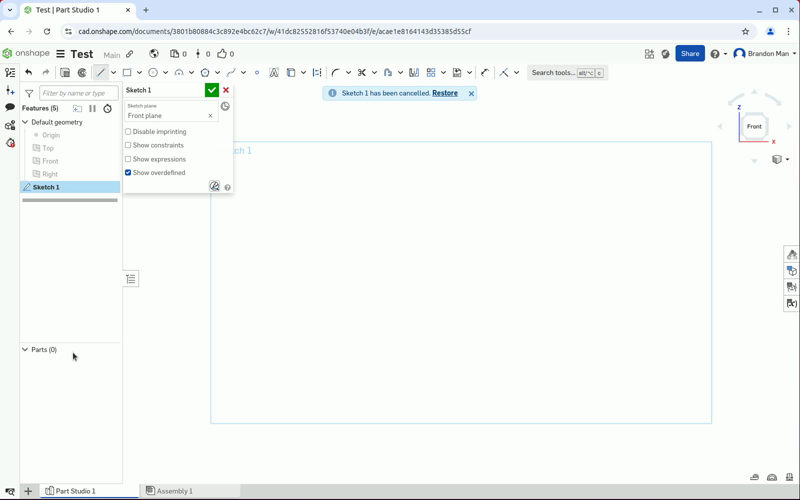
key_down(shift)
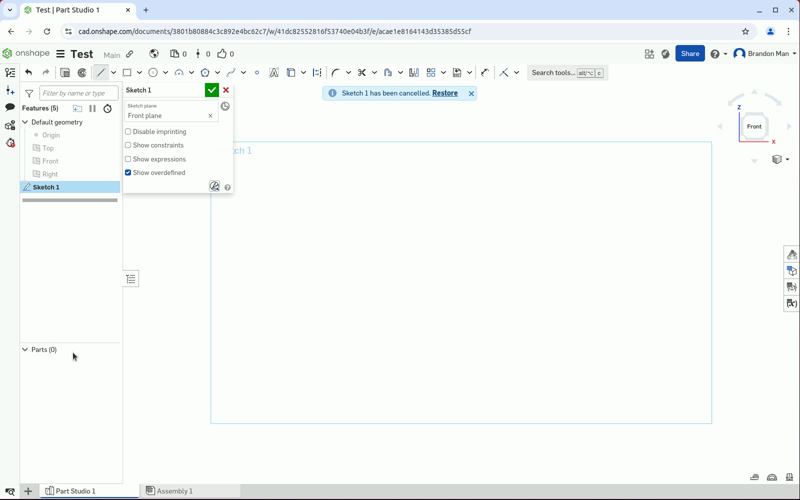
mouse_move(348, 282)
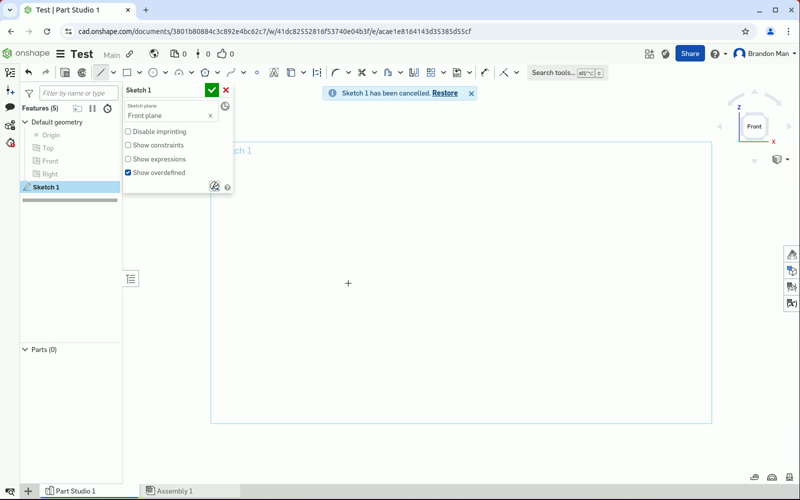
click(348, 282)
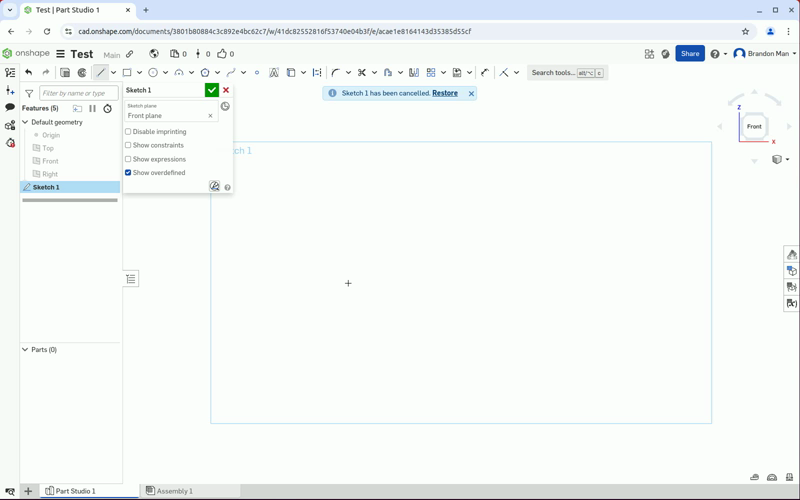
key_up(shift)
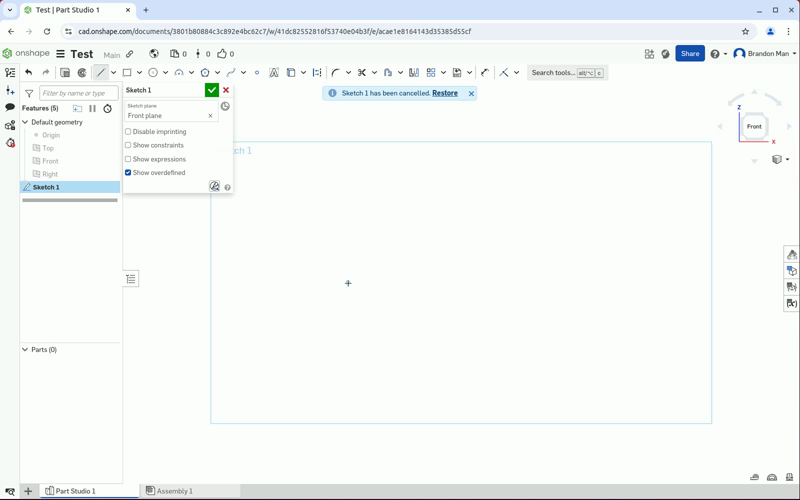
key_down(shift)
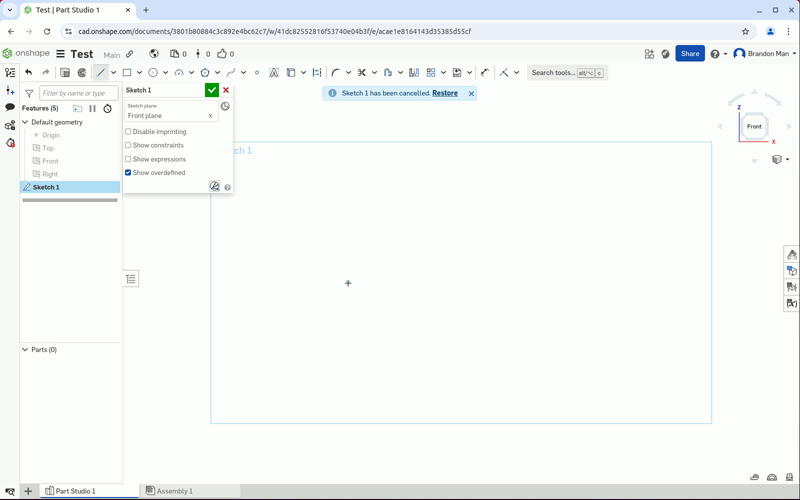
mouse_move(460, 282)
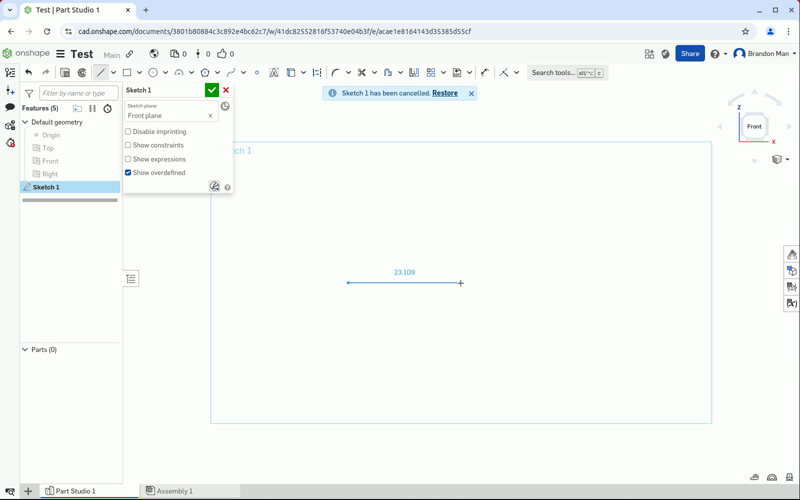
click(460, 282)
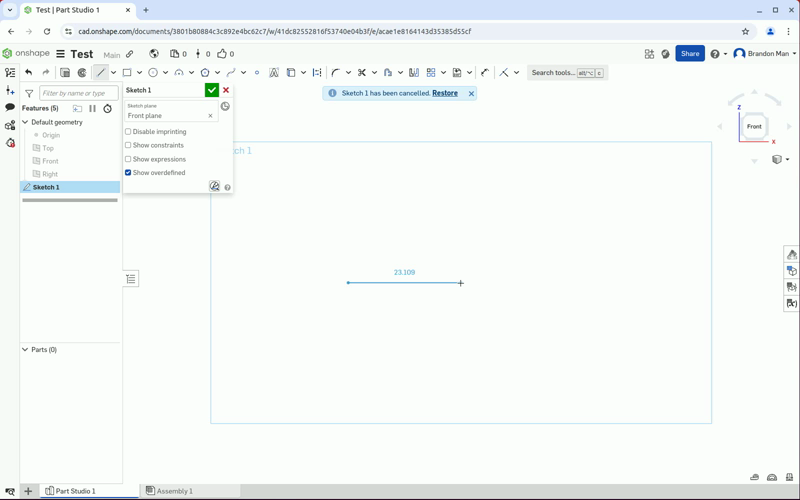
key_up(shift)
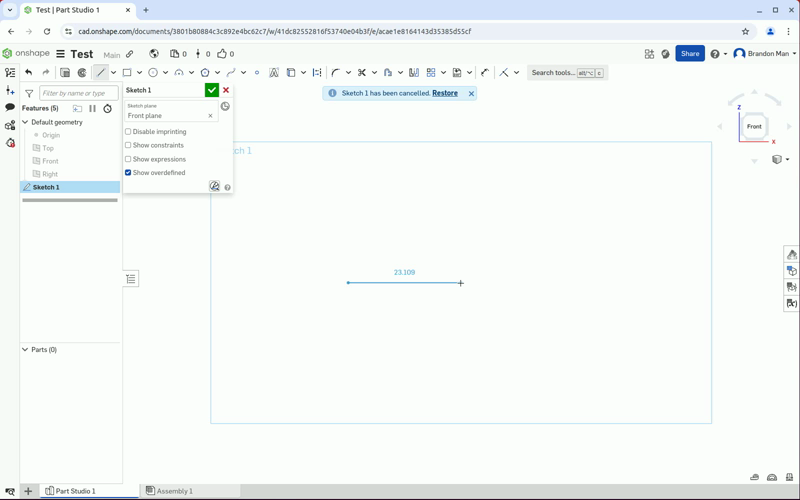
key_down(shift)
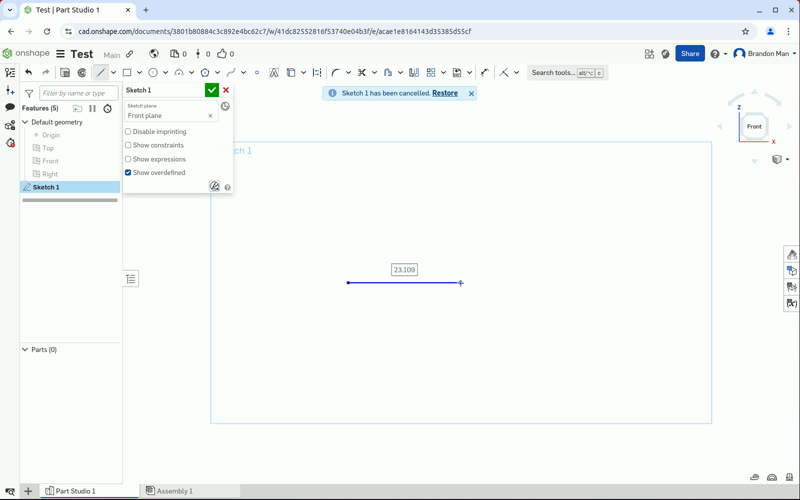
mouse_move(490, 282)
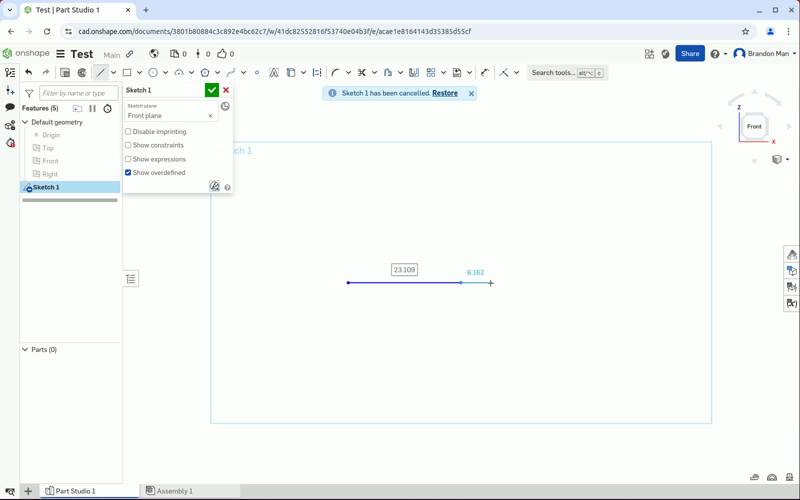
mouse_move(460, 226)
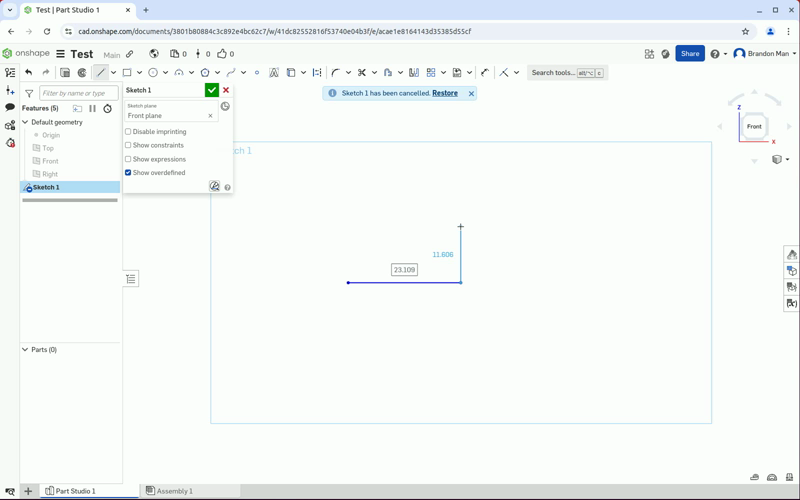
click(460, 226)
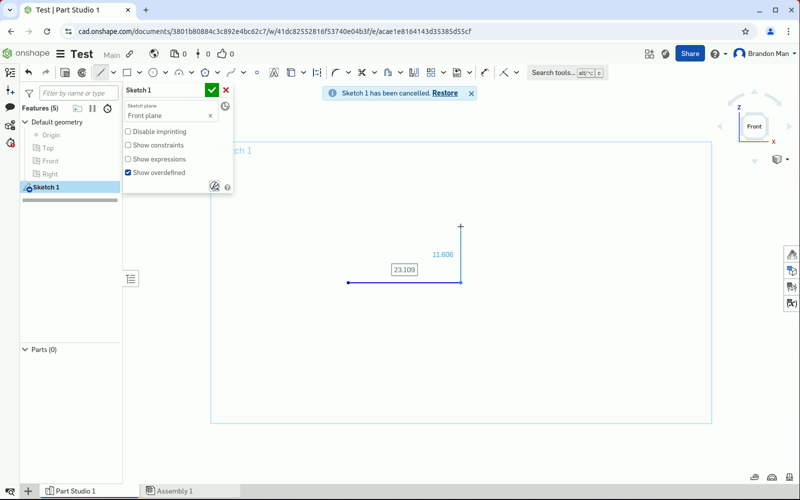
key_up(shift)
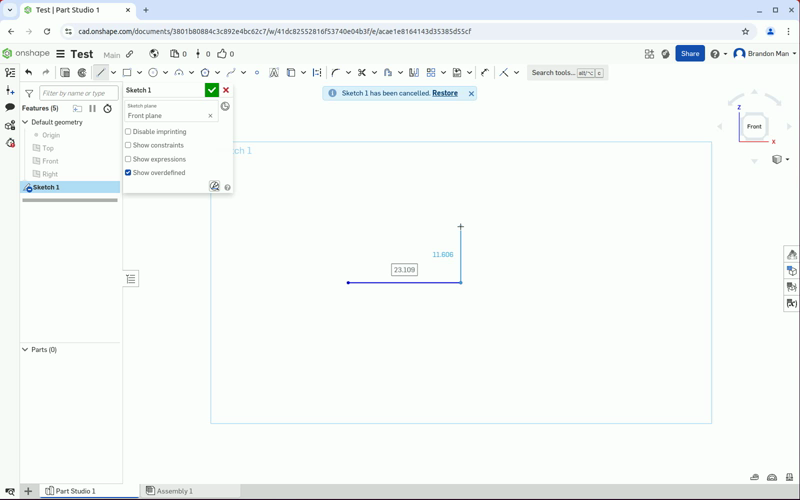
key_down(shift)
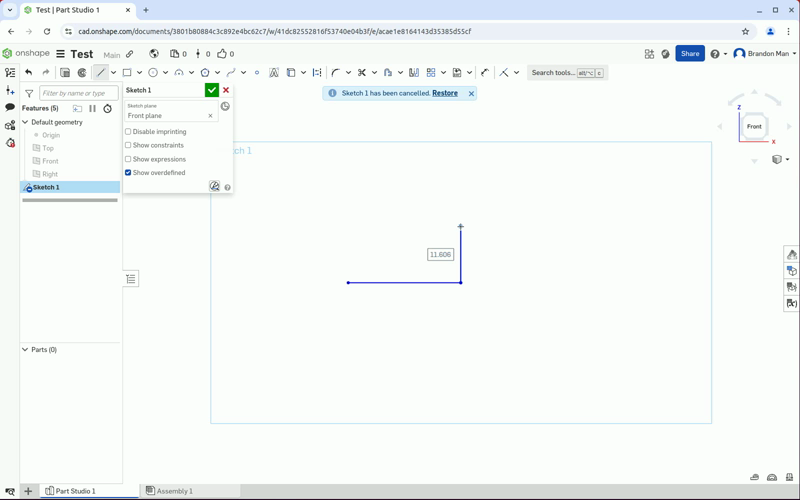
mouse_move(348, 226)
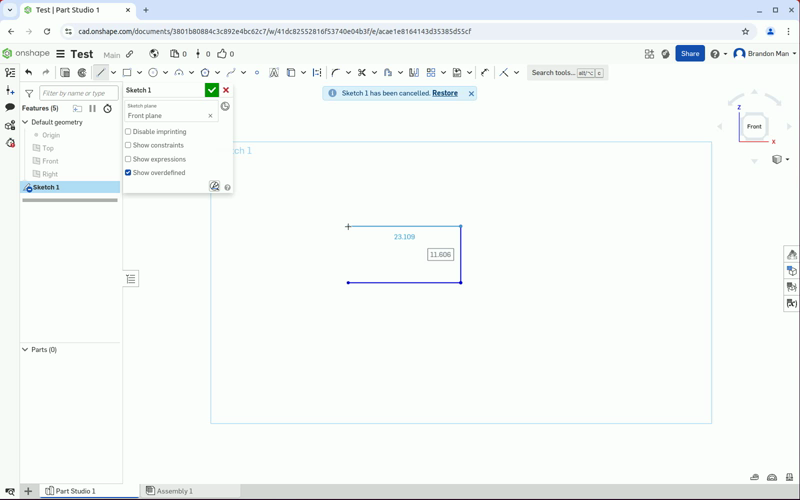
click(348, 226)
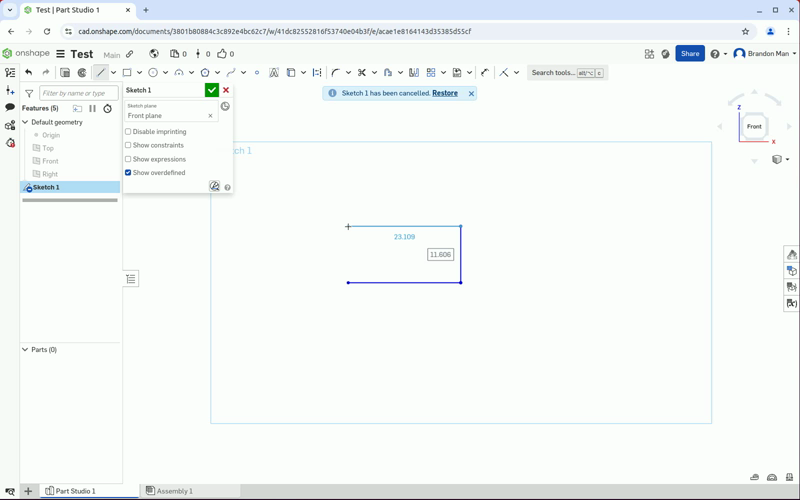
key_up(shift)
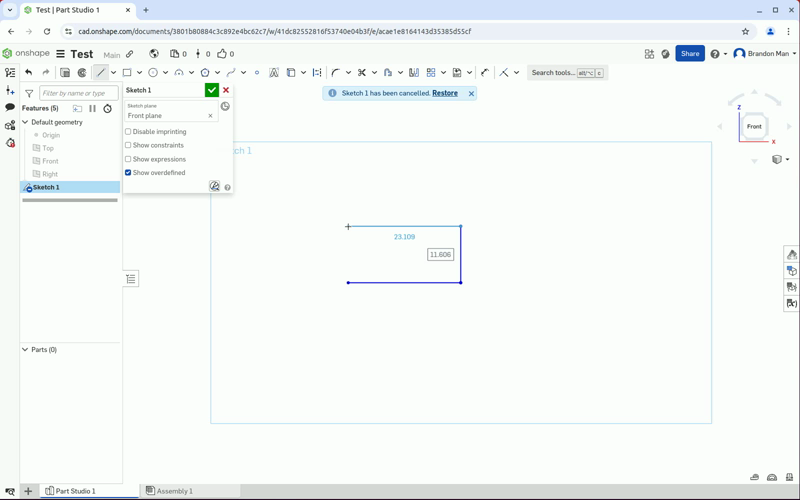
mouse_move(378, 226)
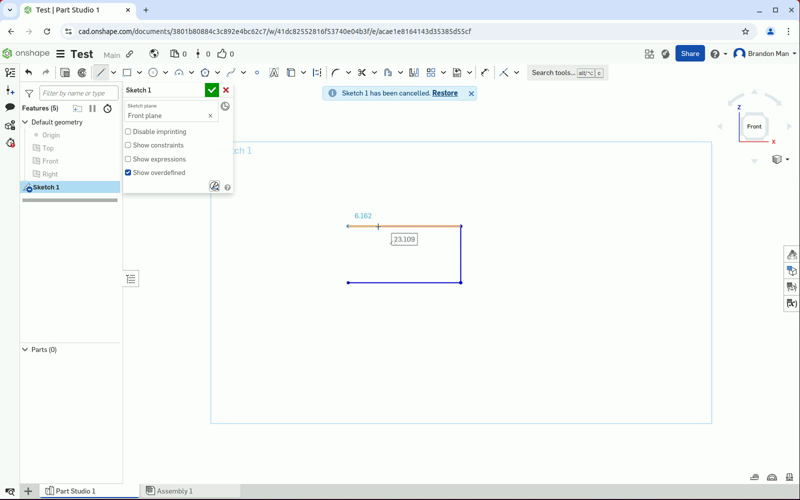
key_down(shift)
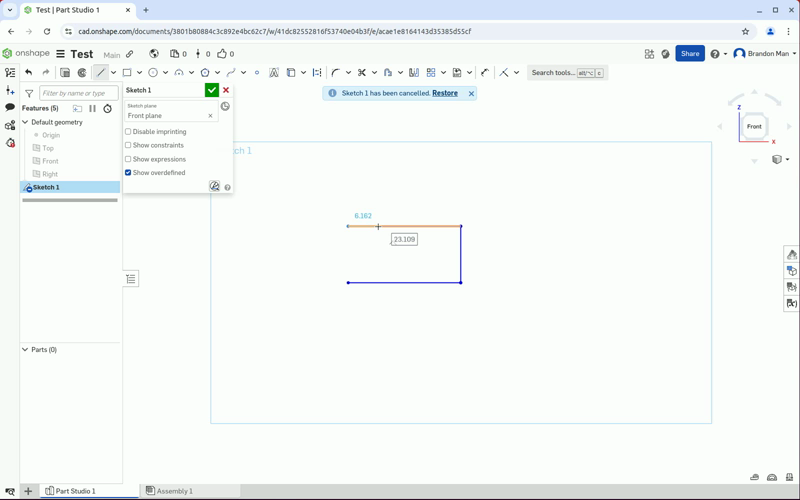
mouse_move(348, 282)
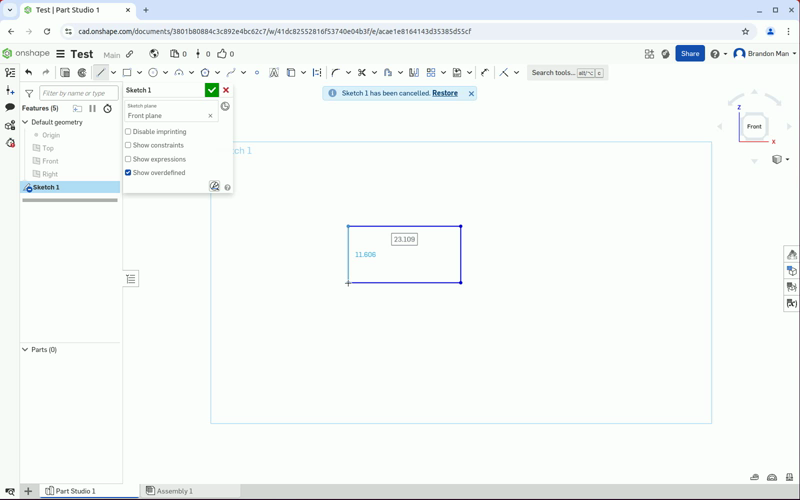
key_up(shift)
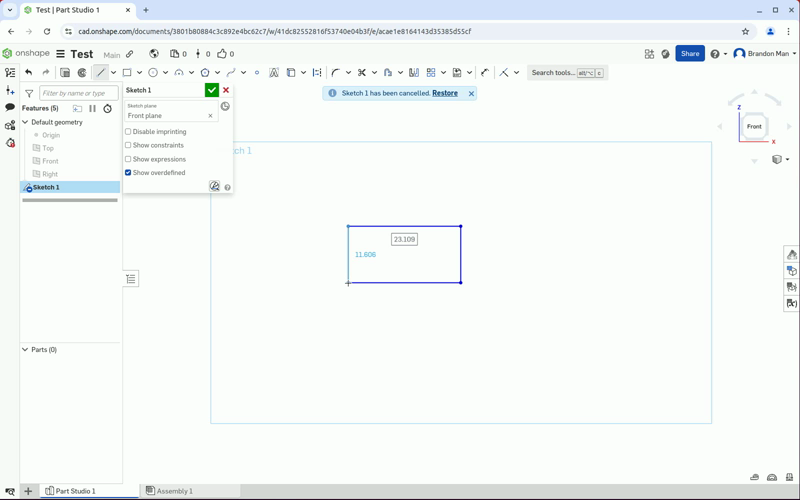
click(348, 282)
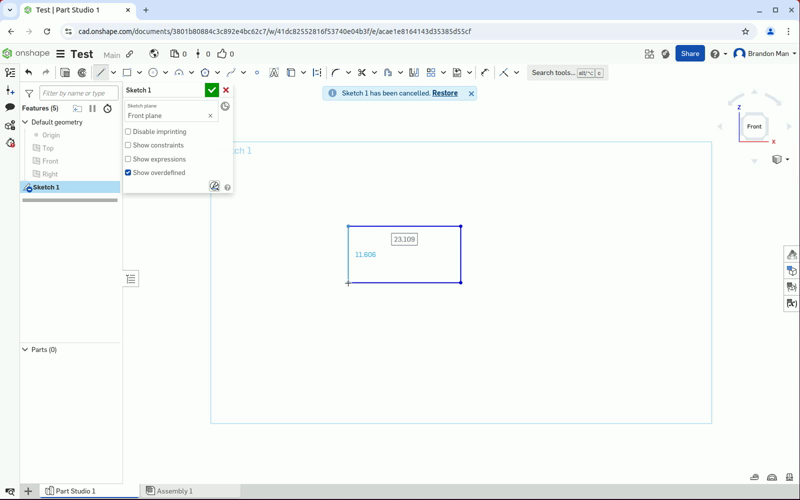
key(esc)
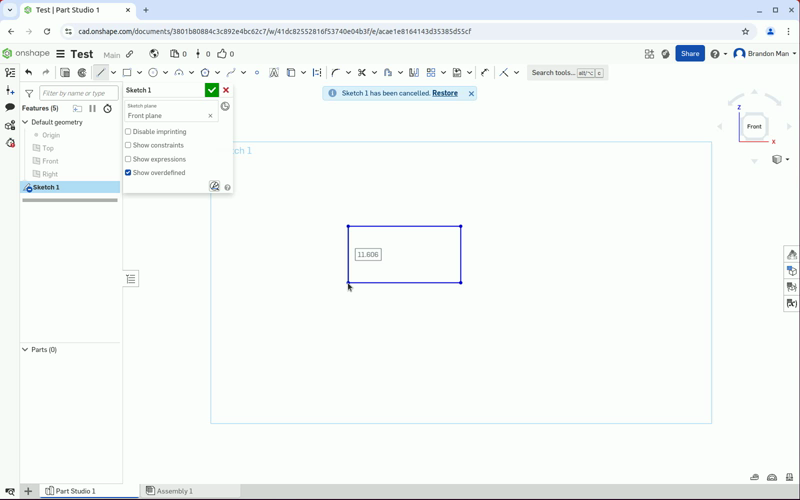
mouse_move(354, 249)
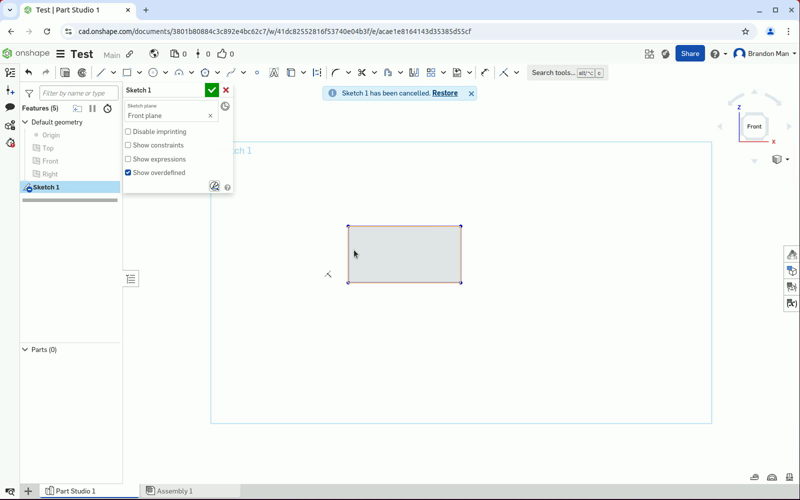
click(354, 249)
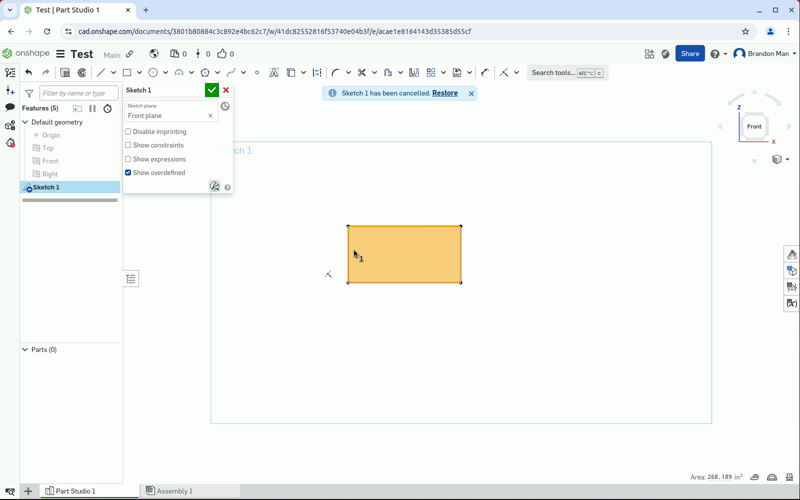
mouse_move(73, 352)
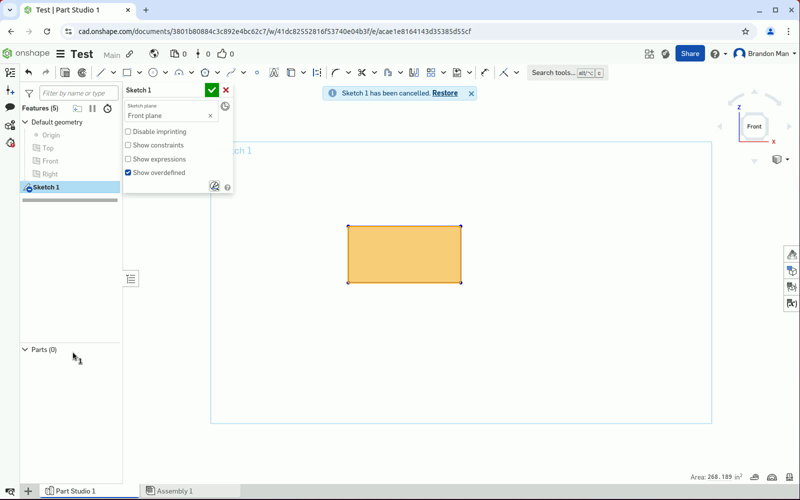
key(shift+y)
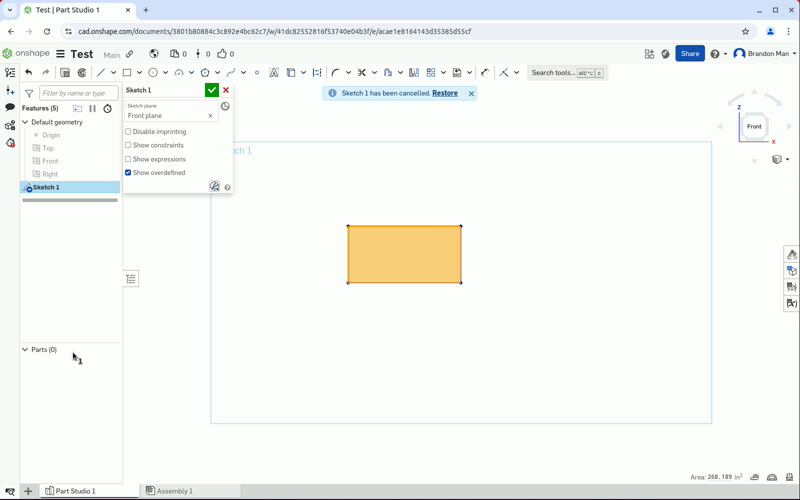
key(shift+e)
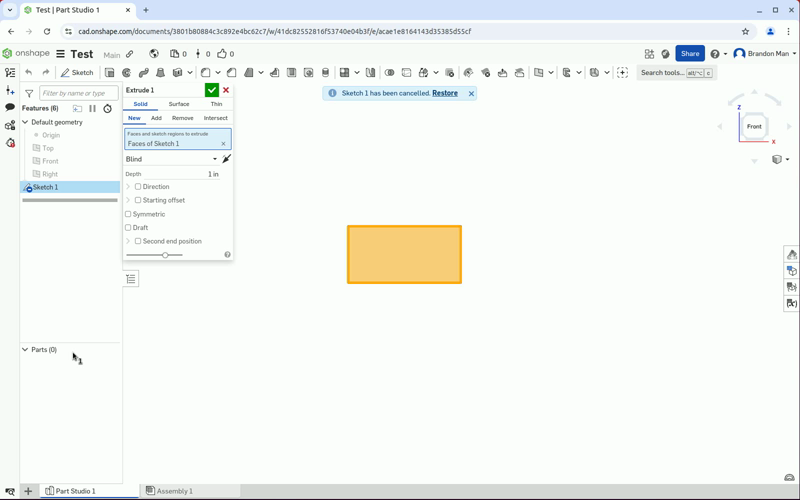
mouse_move(143, 106)
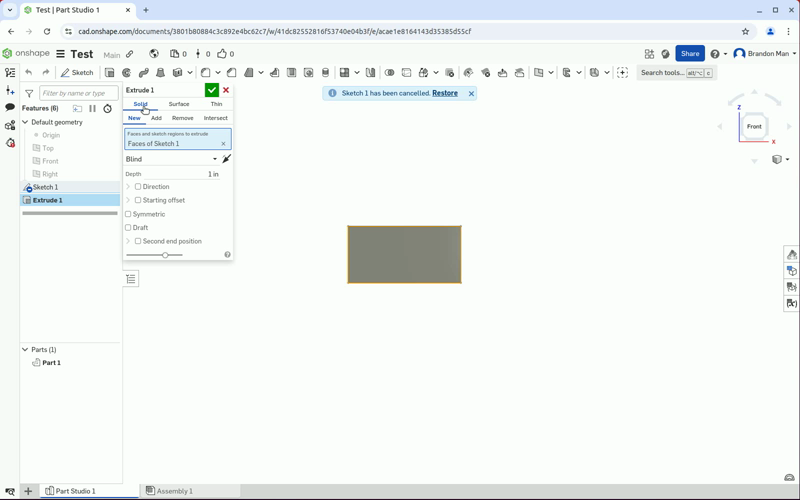
click(143, 106)
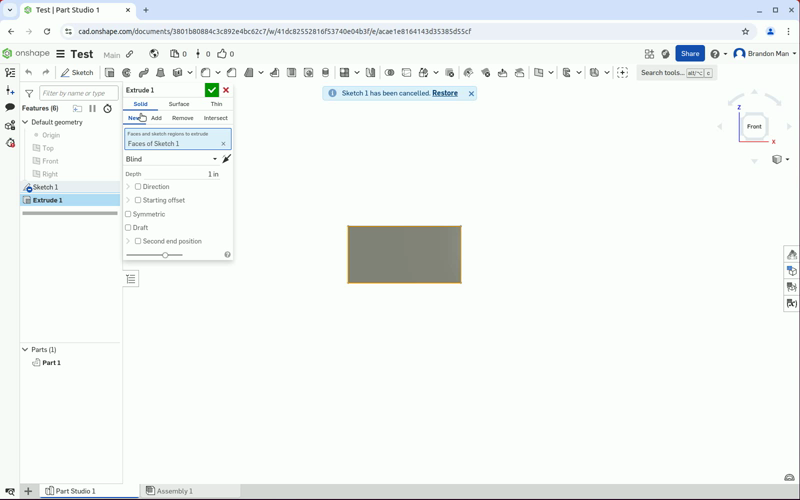
mouse_move(137, 120)
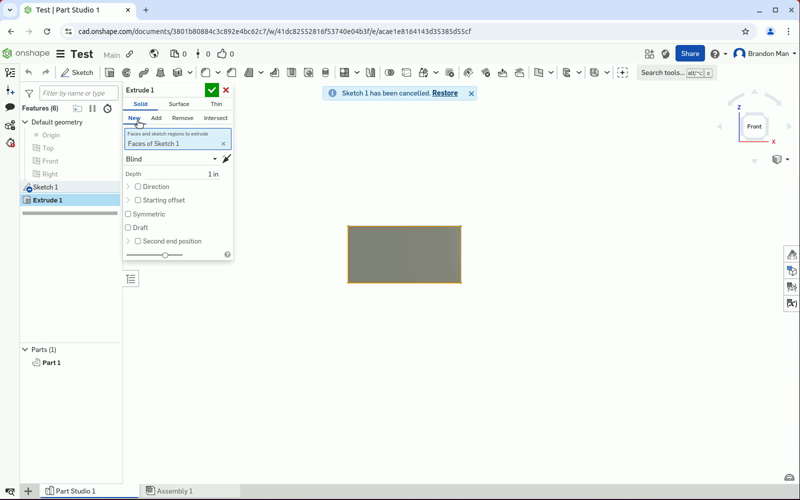
click(137, 120)
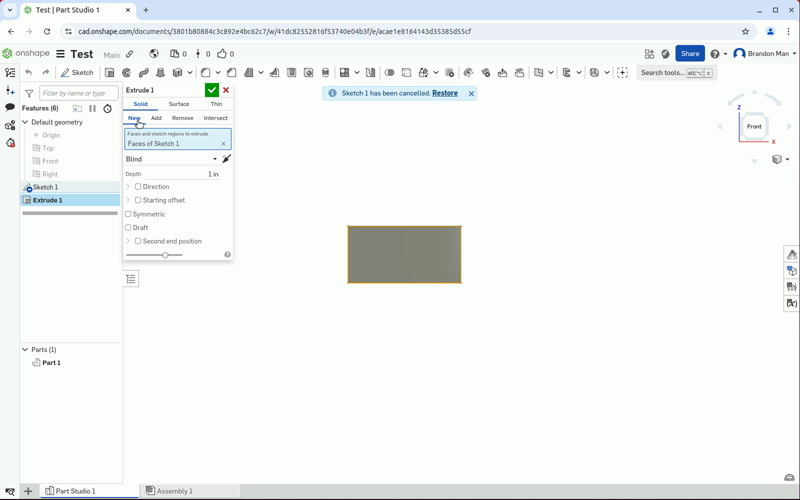
key(tab, 4)
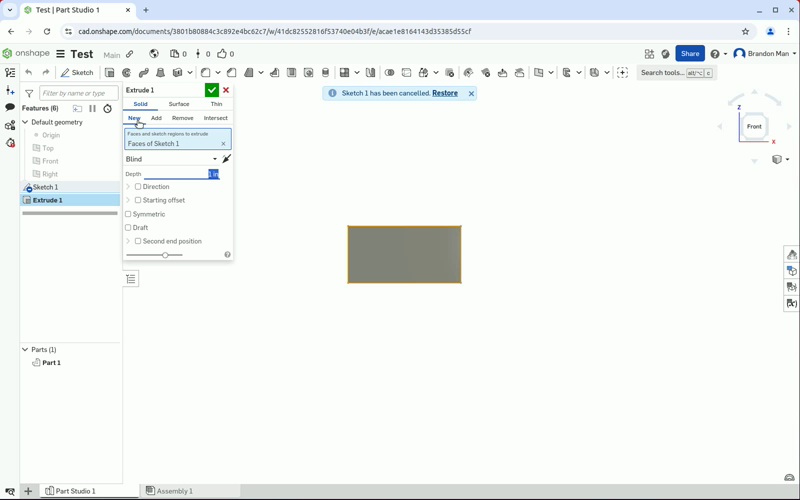
text(6.981)
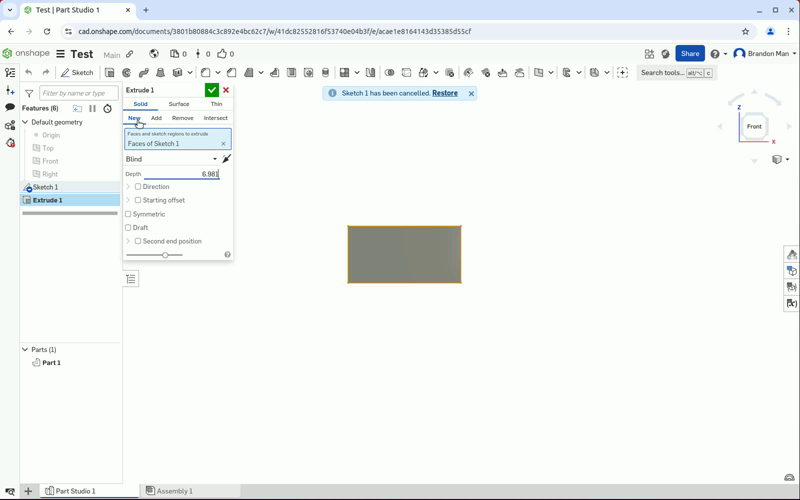
key(enter)
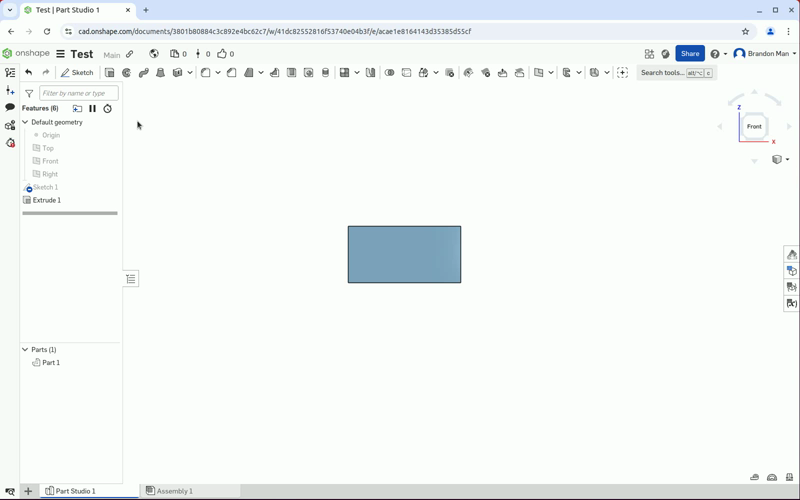
key(shift+h)
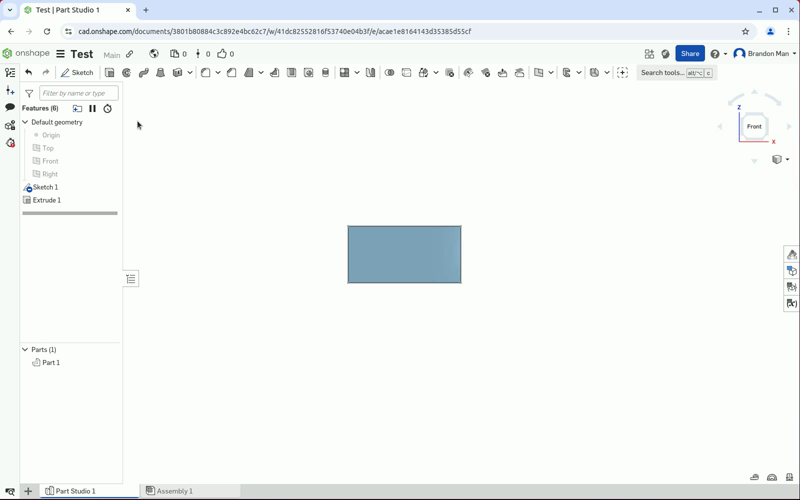
key(shift+h)
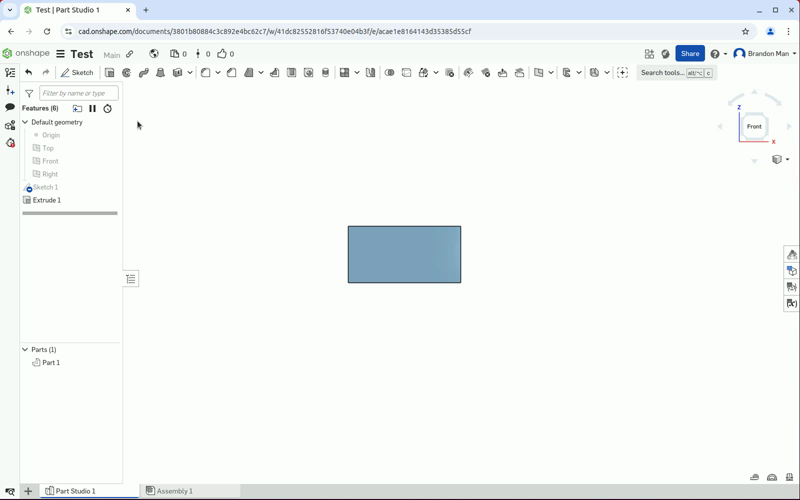
mouse_move(73, 189)
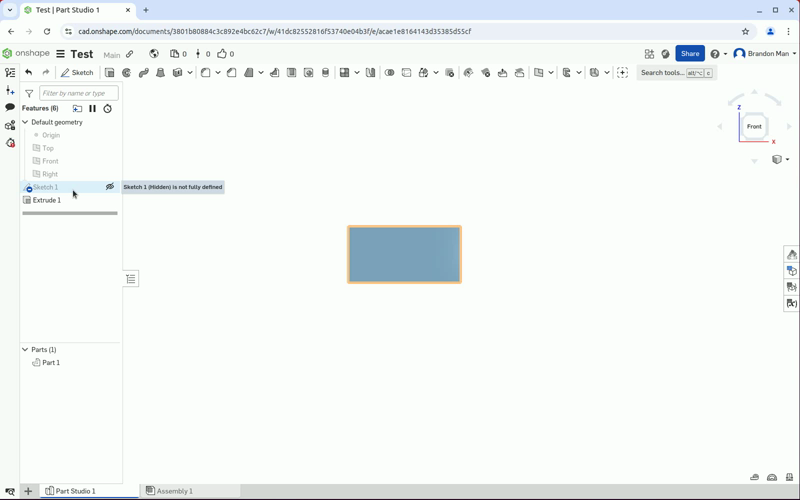
click(73, 189)
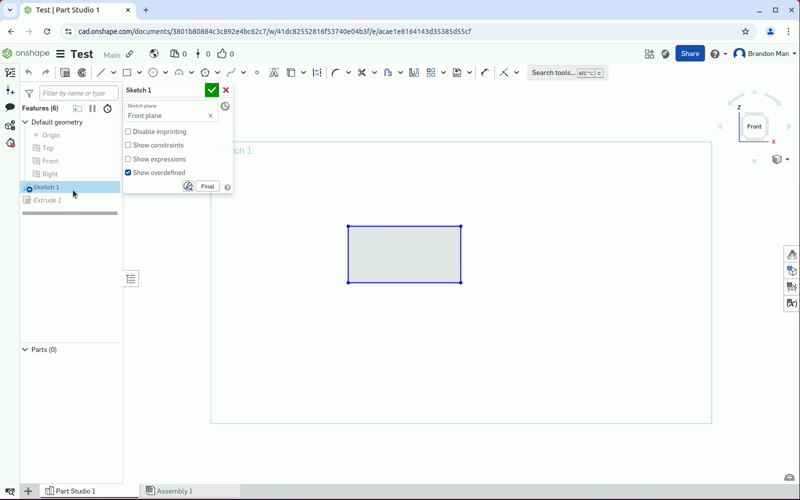
mouse_move(229, 92)
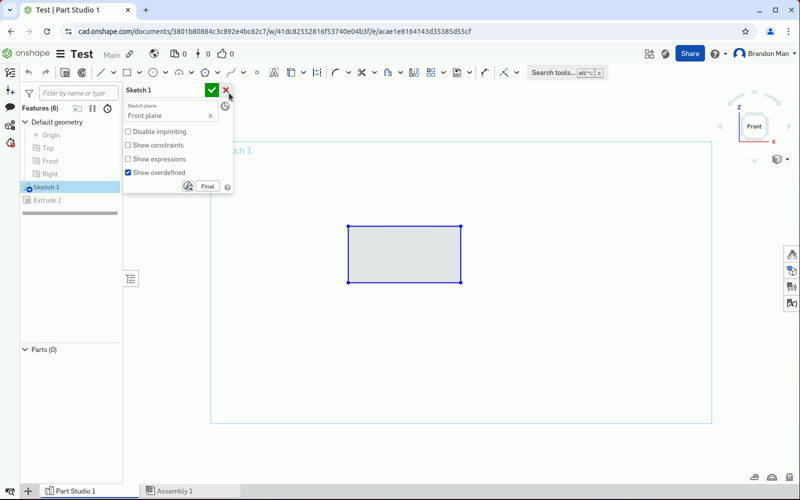
click(229, 92)
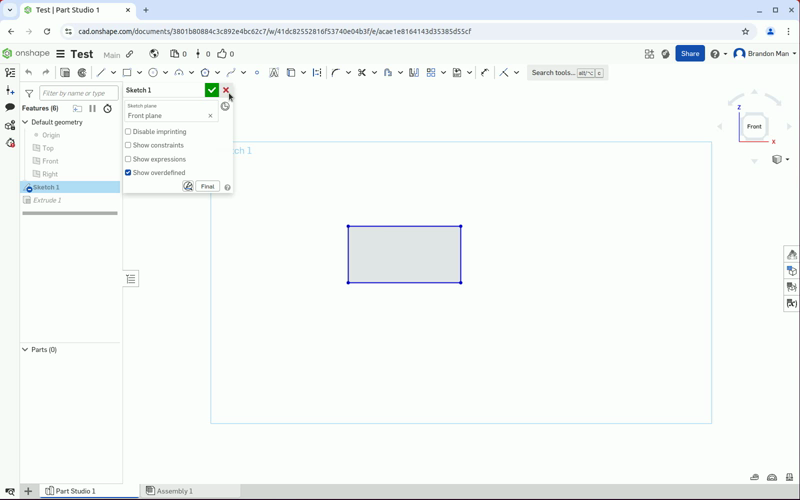
key(shift+s)
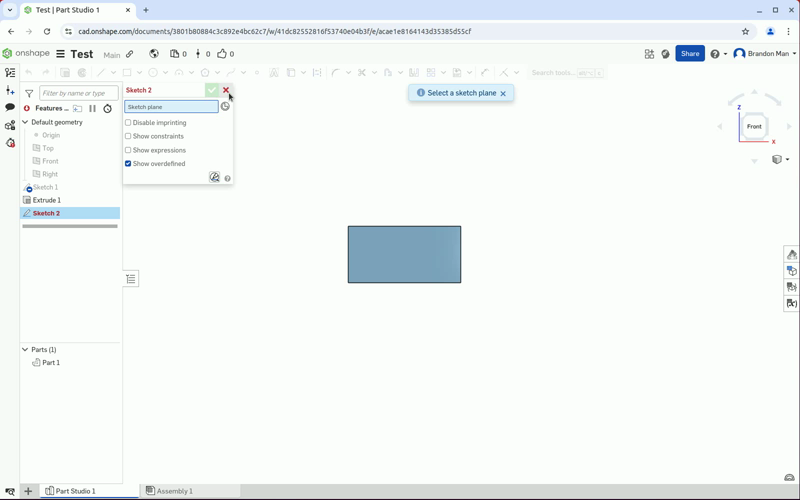
mouse_move(73, 163)
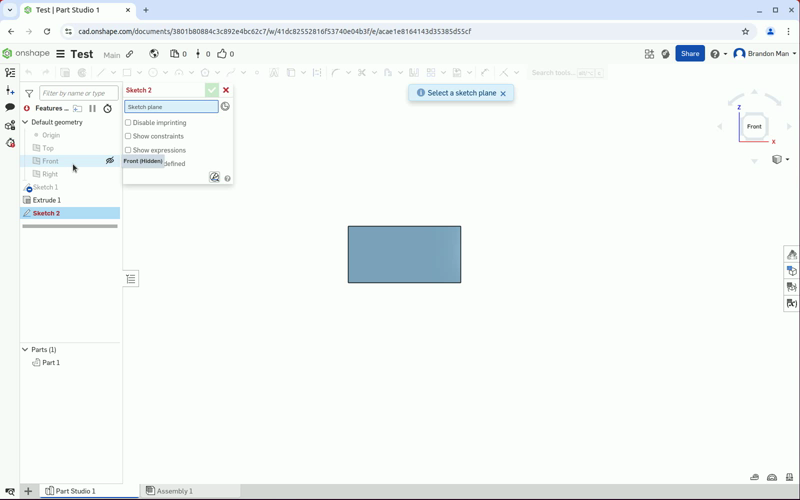
click(73, 163)
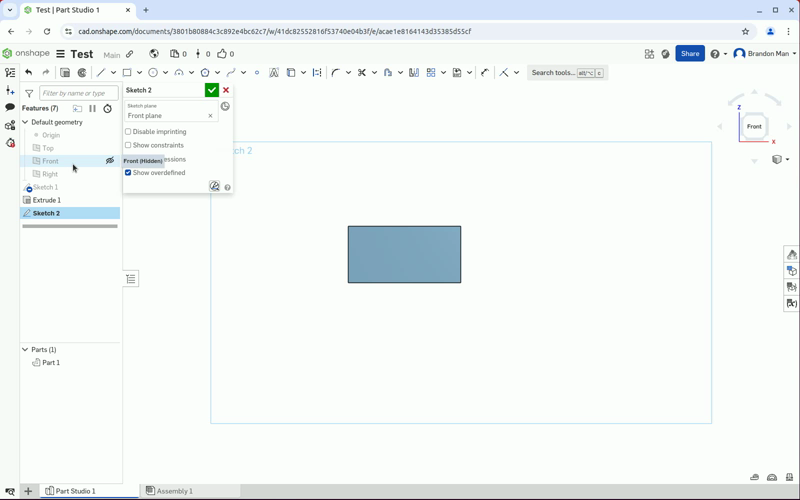
mouse_move(73, 352)
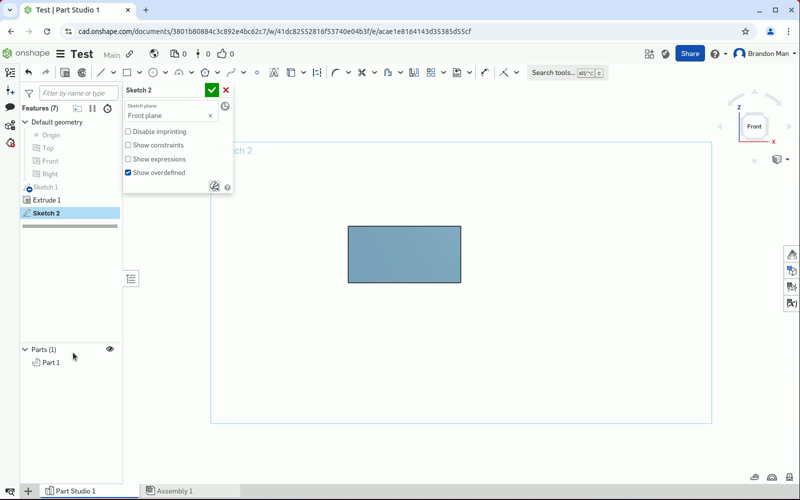
key(y)
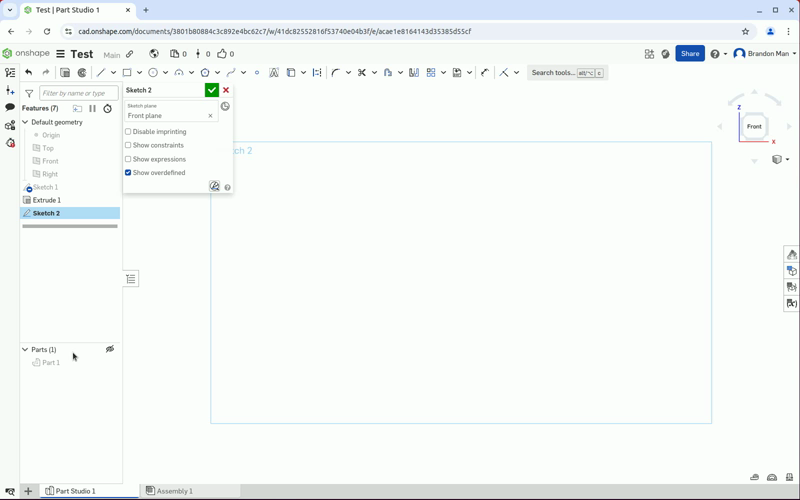
key(c)
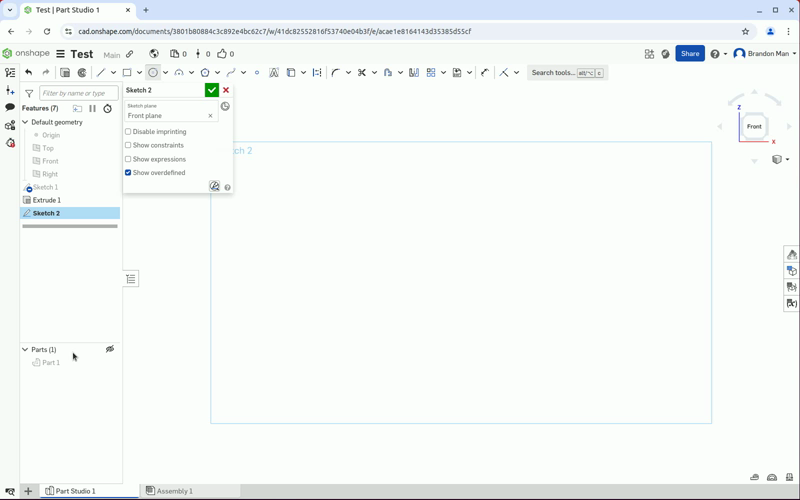
key_down(shift)
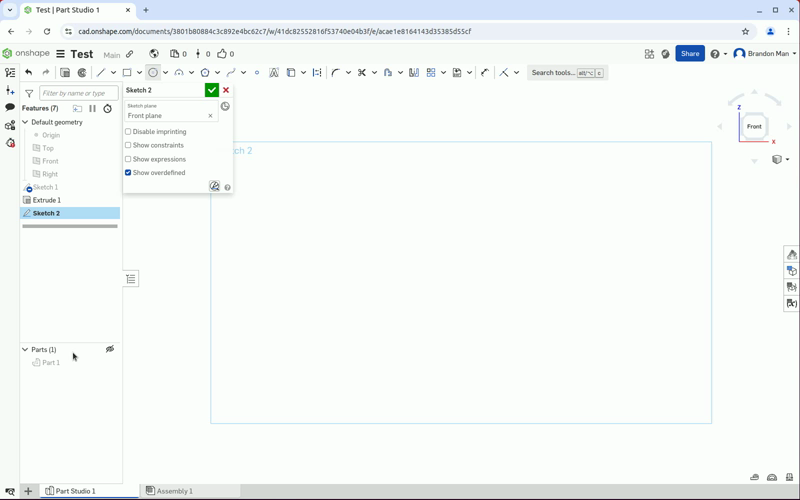
mouse_move(431, 253)
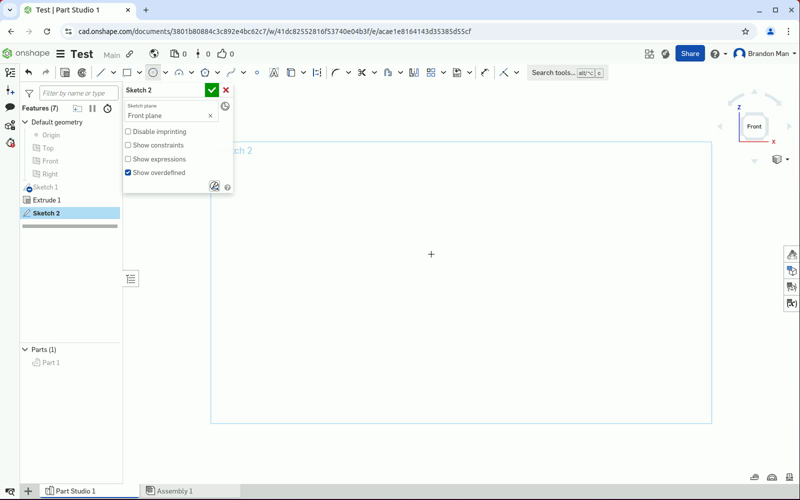
click(431, 253)
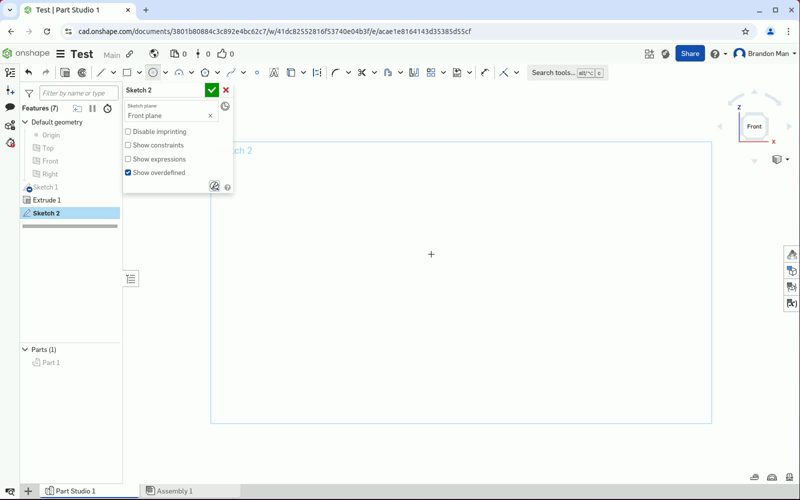
key_up(shift)
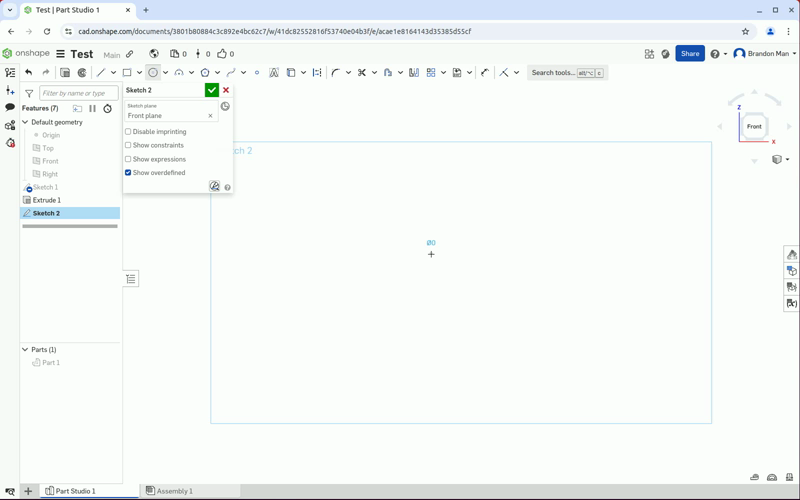
mouse_move(451, 253)
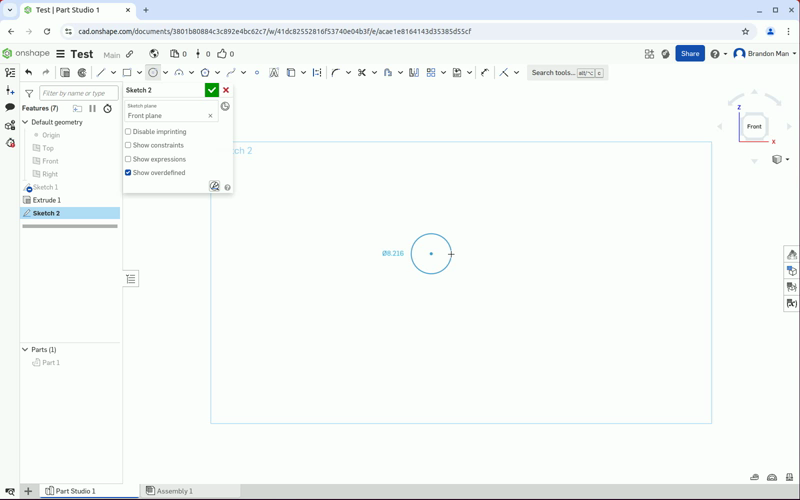
click(451, 253)
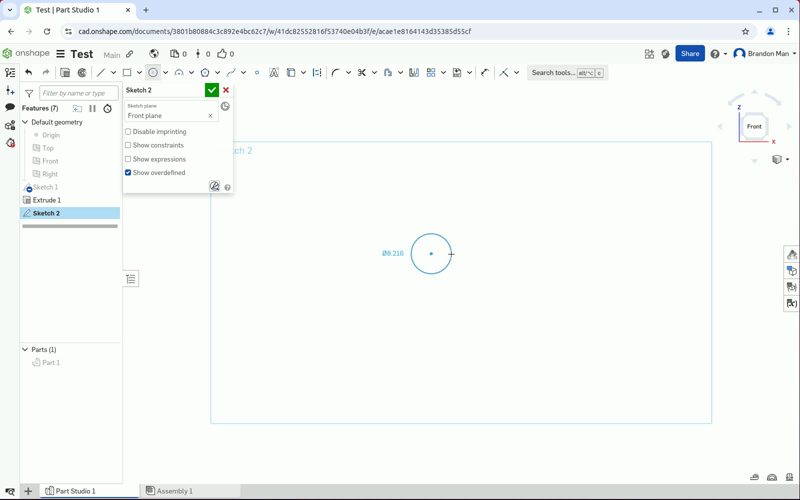
key(esc)
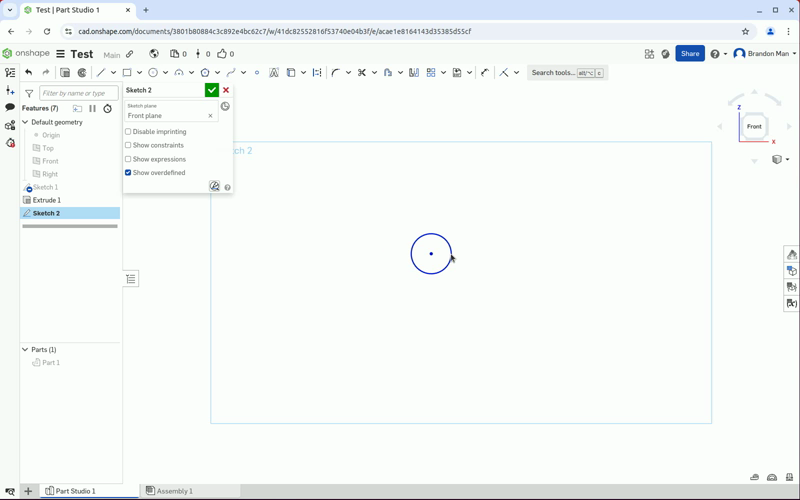
mouse_move(446, 243)
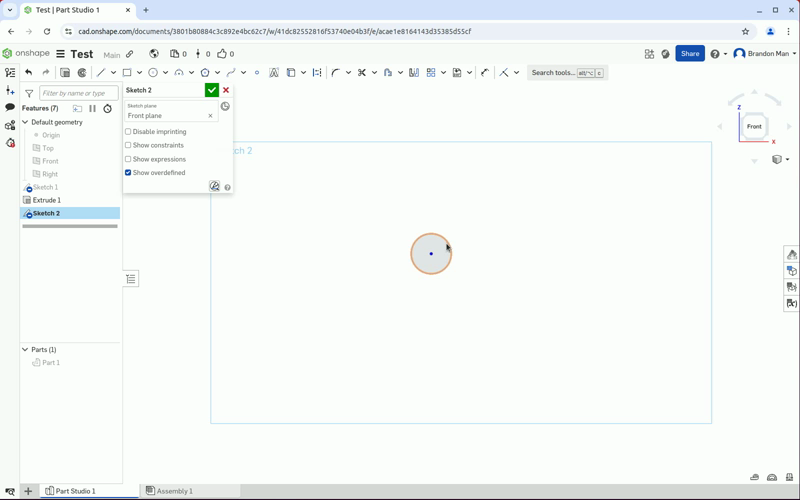
scroll(6)
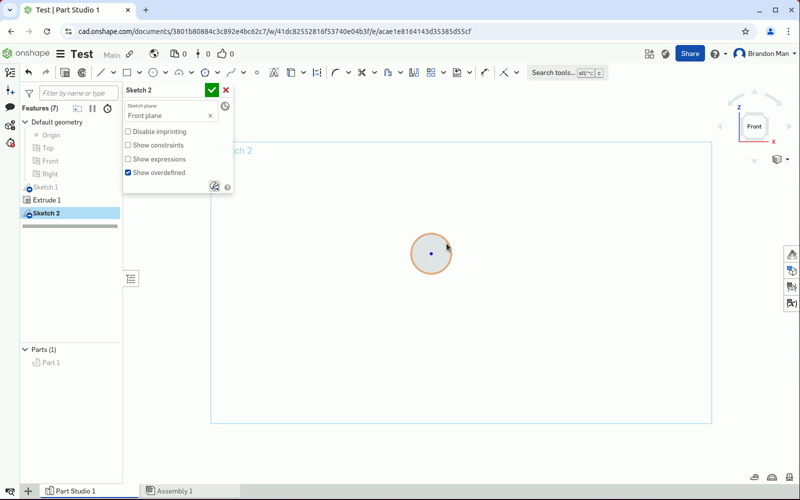
scroll(6)
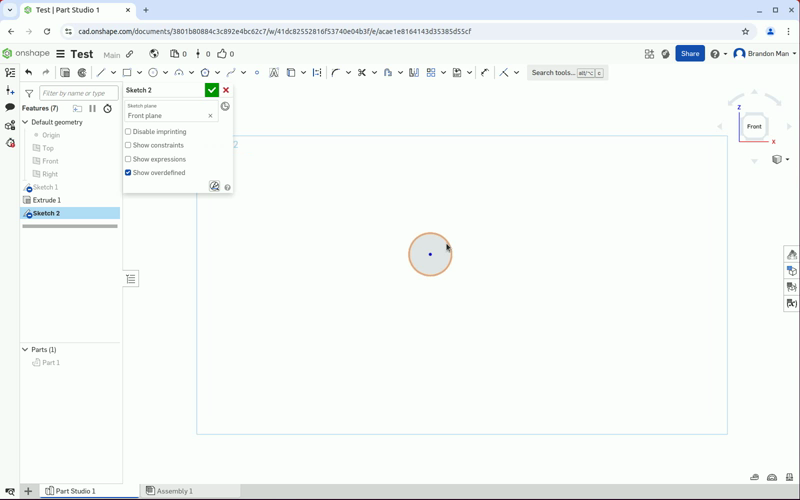
scroll(6)
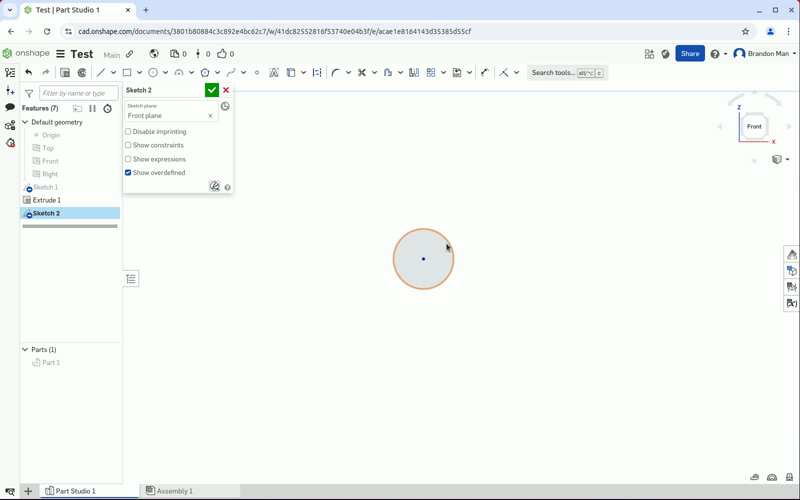
scroll(6)
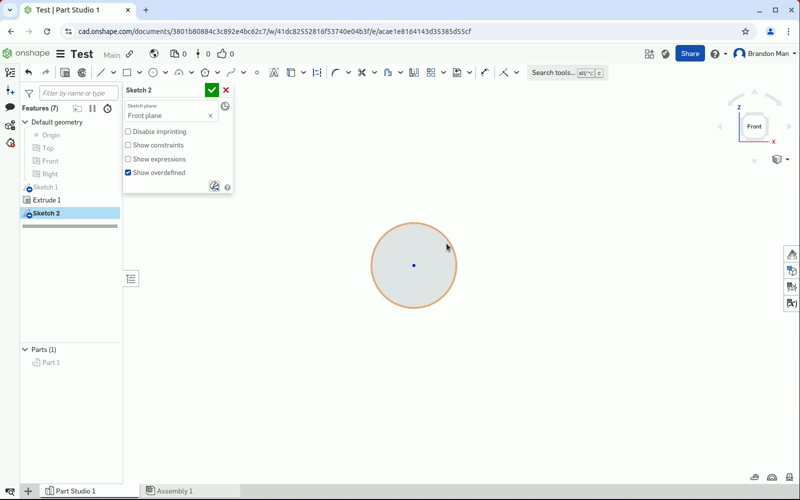
scroll(6)
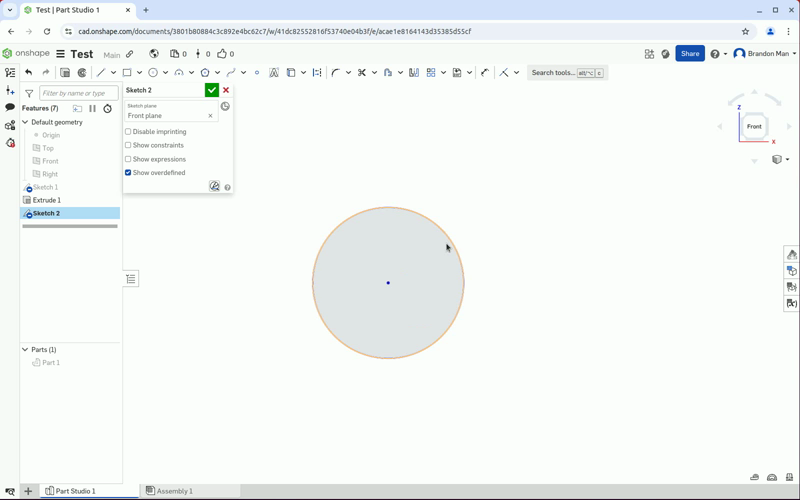
scroll(6)
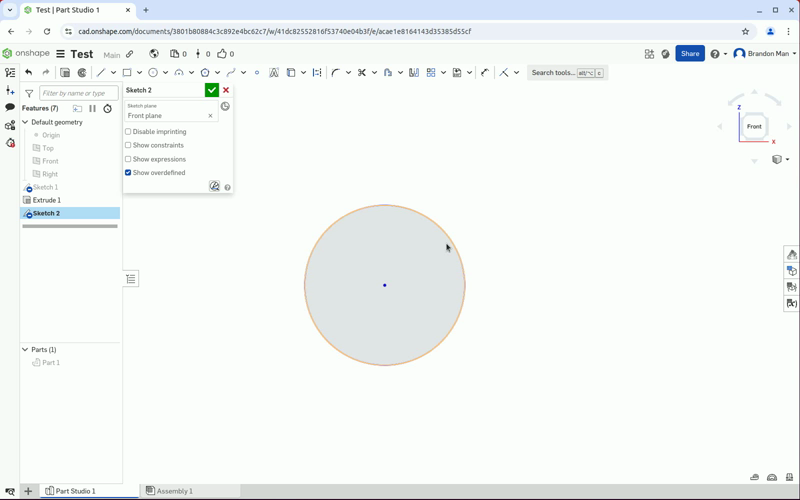
scroll(6)
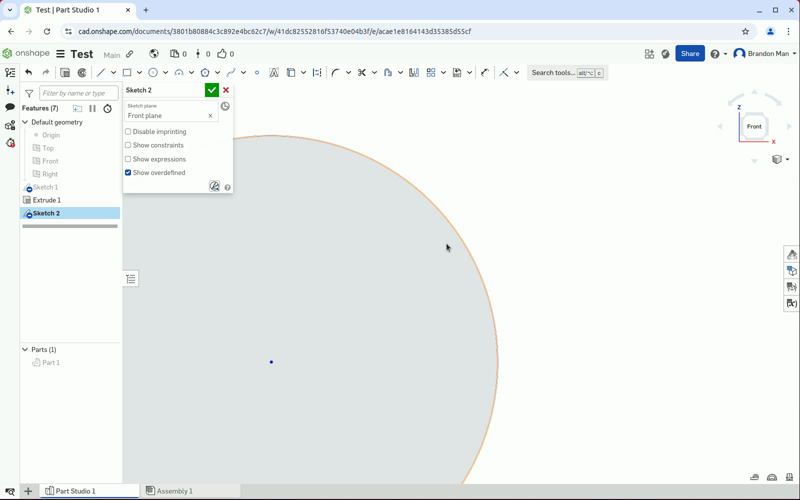
click(446, 243)
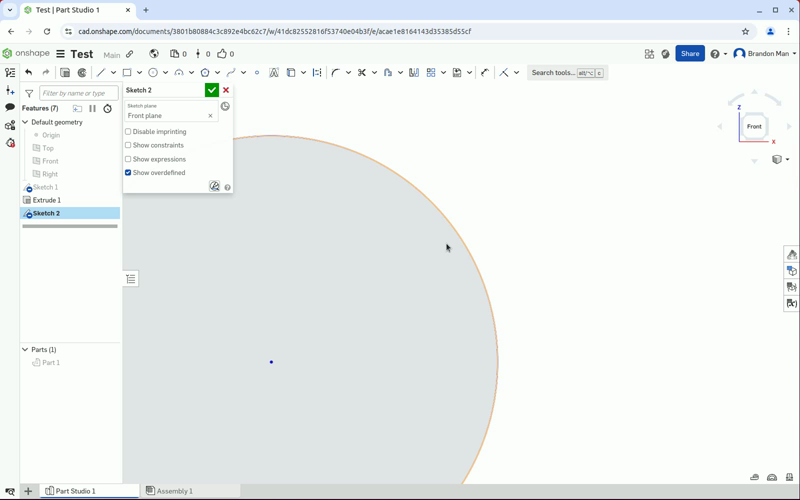
scroll(-6)
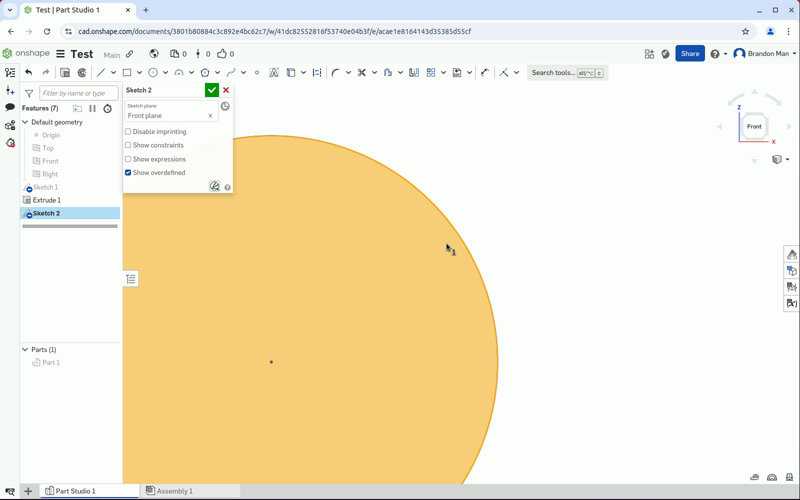
scroll(-6)
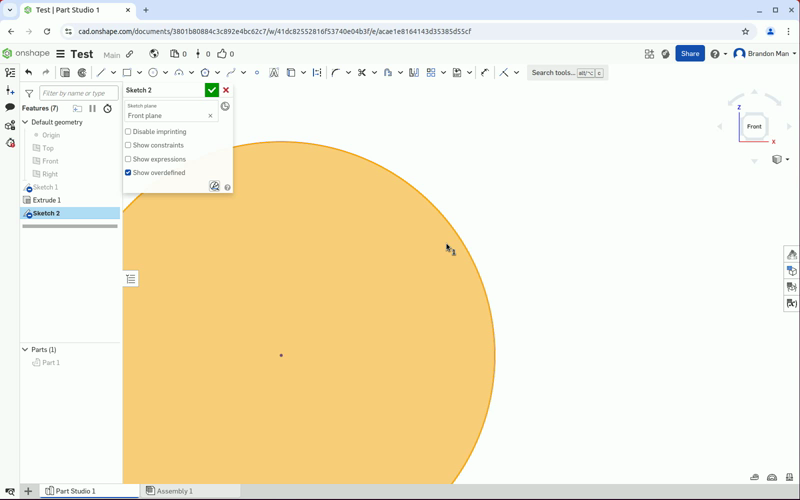
scroll(-6)
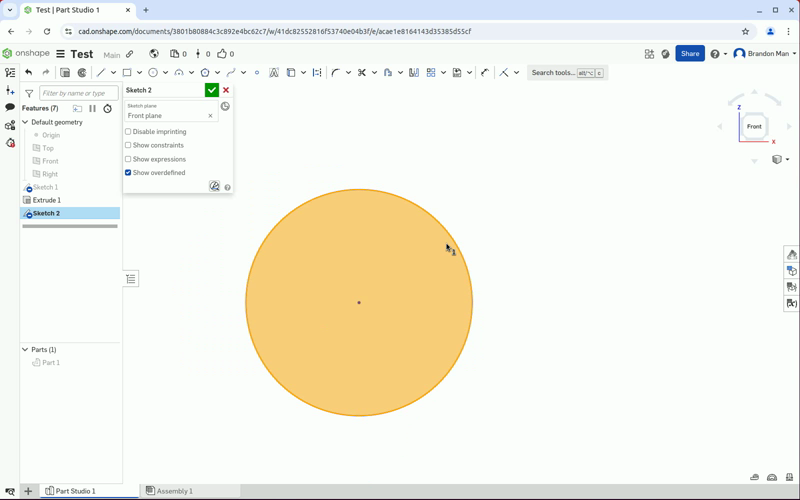
scroll(-6)
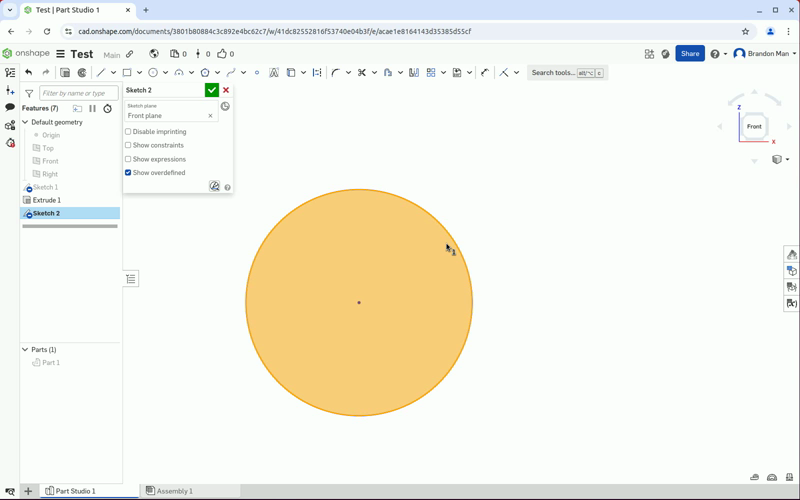
scroll(-6)
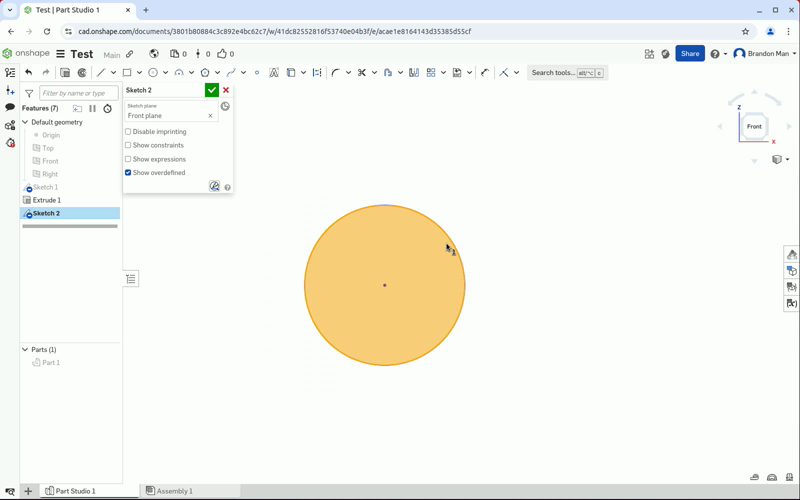
scroll(-6)
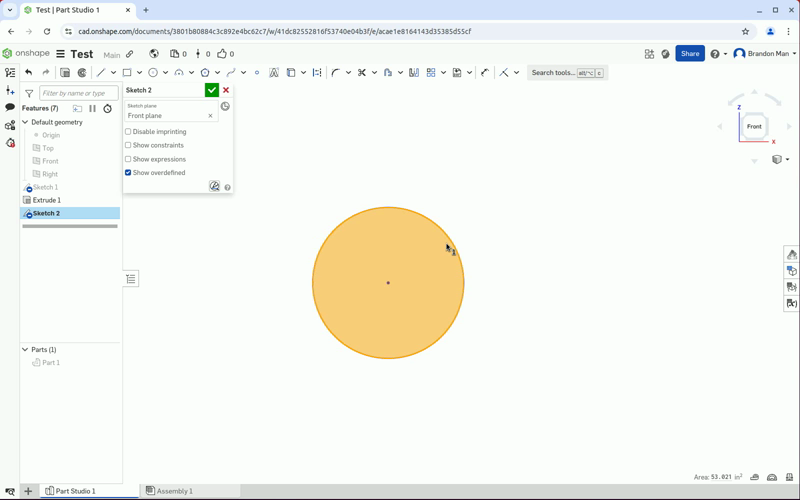
scroll(-6)
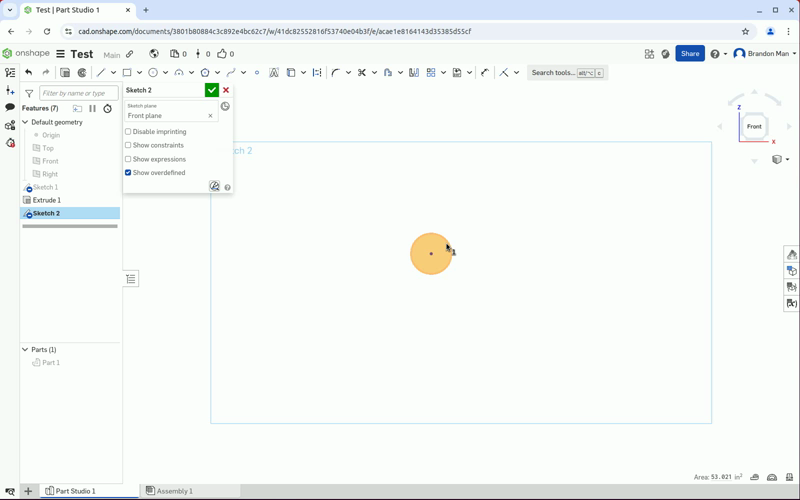
mouse_move(73, 352)
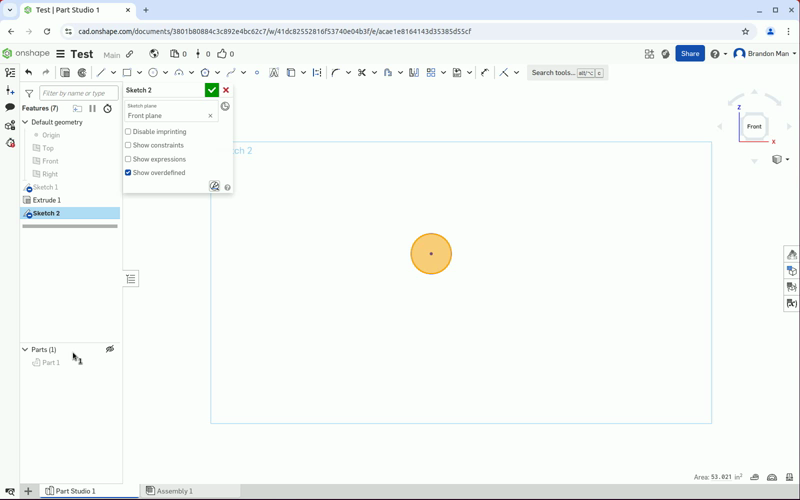
key(shift+y)
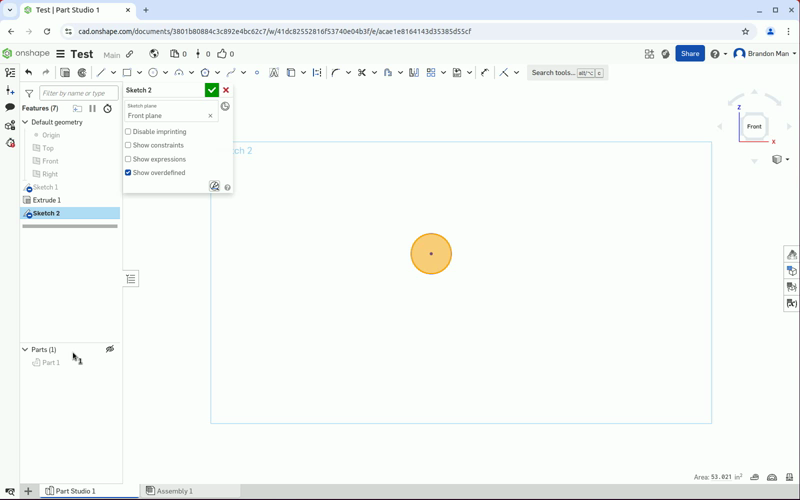
key(shift+e)
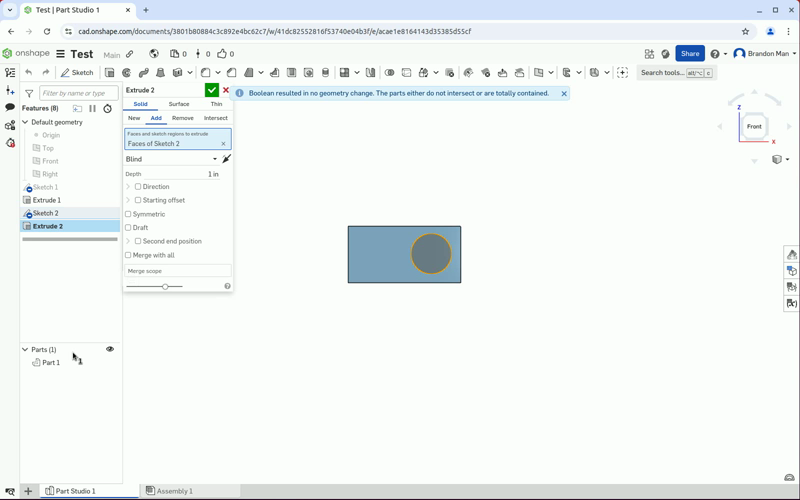
mouse_move(143, 106)
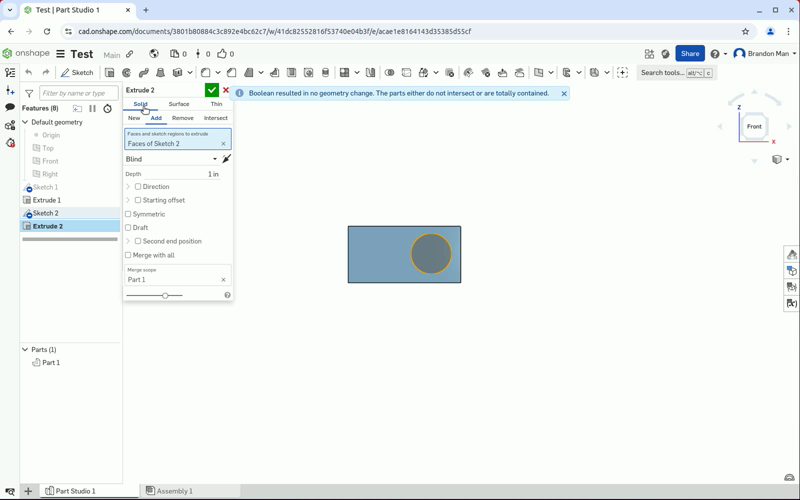
click(143, 106)
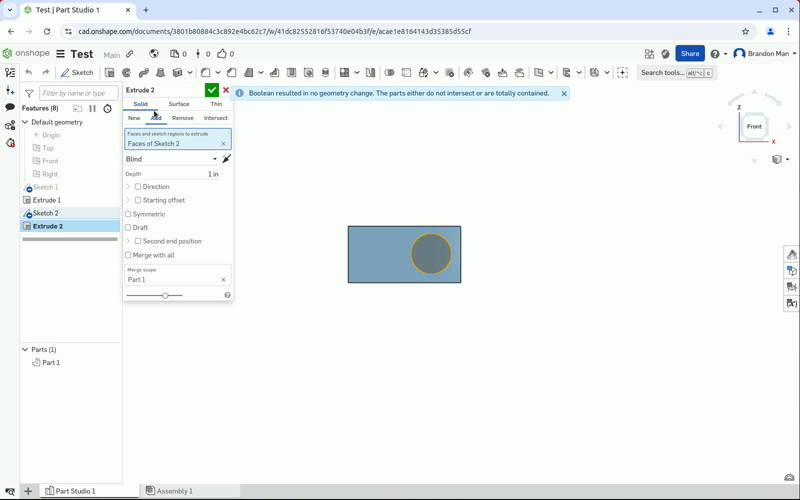
mouse_move(186, 120)
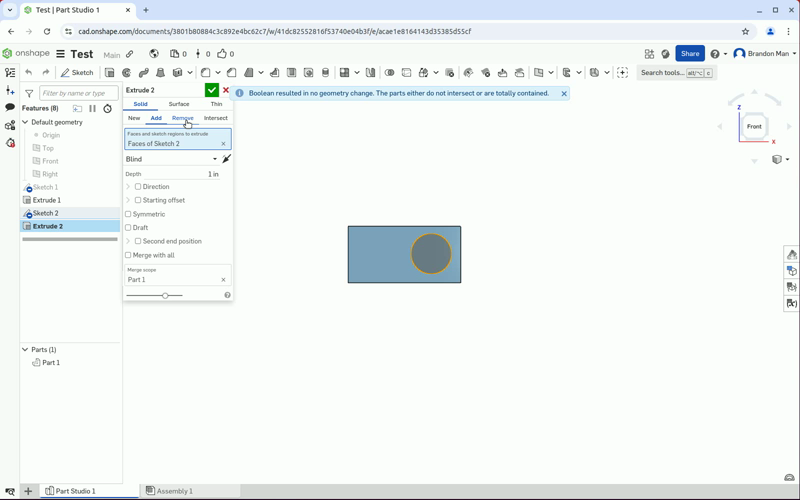
click(186, 120)
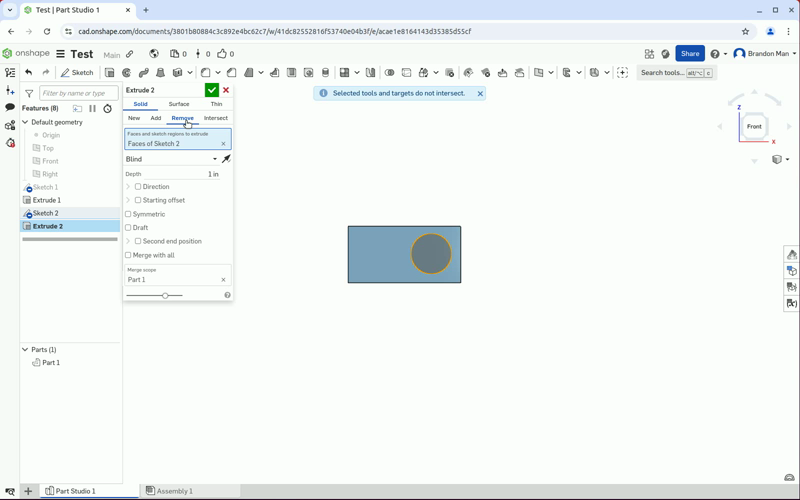
key(tab, 4)
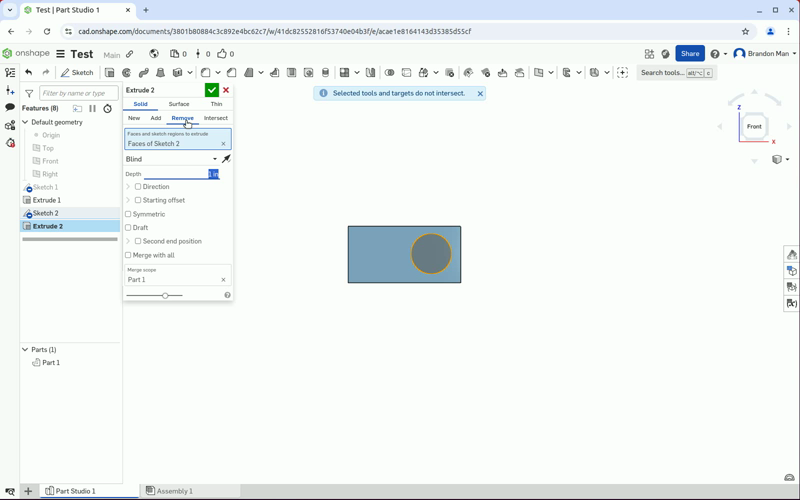
text(-2.407)
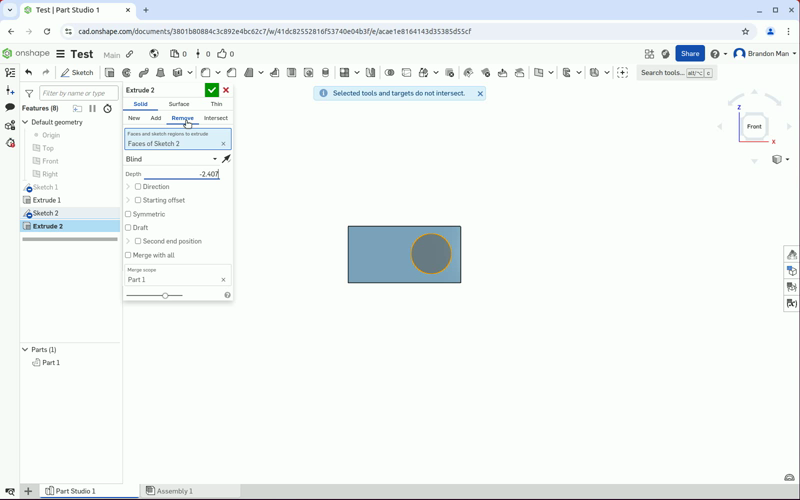
key(tab, 6)
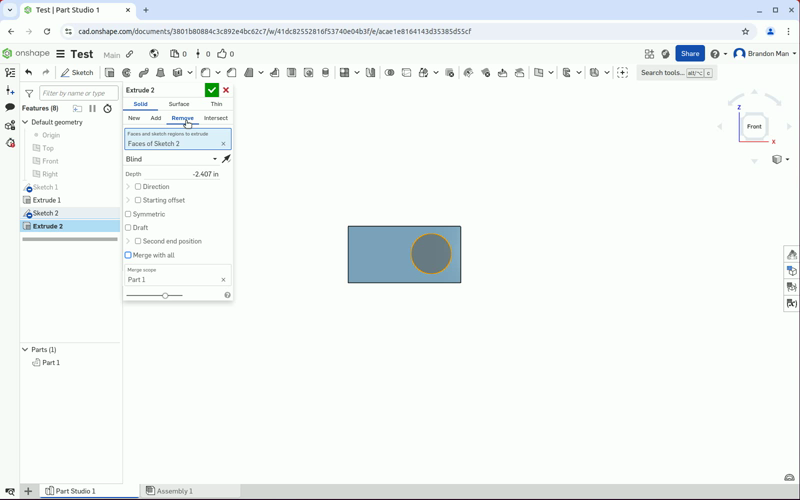
key(space)
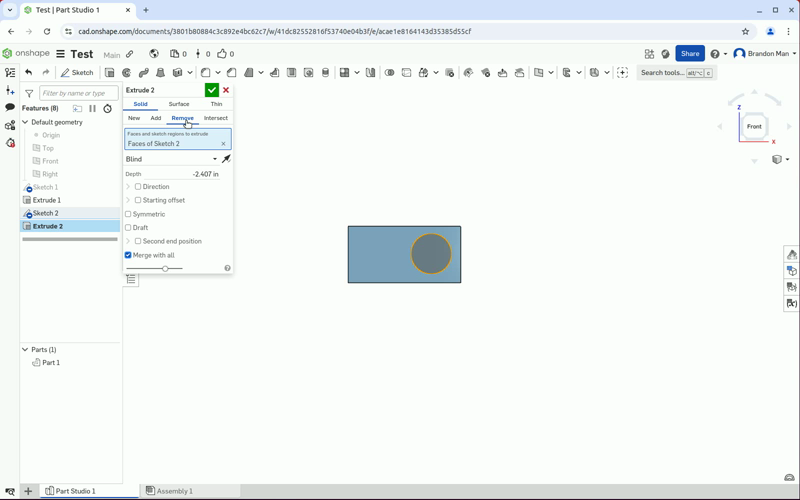
key(enter)
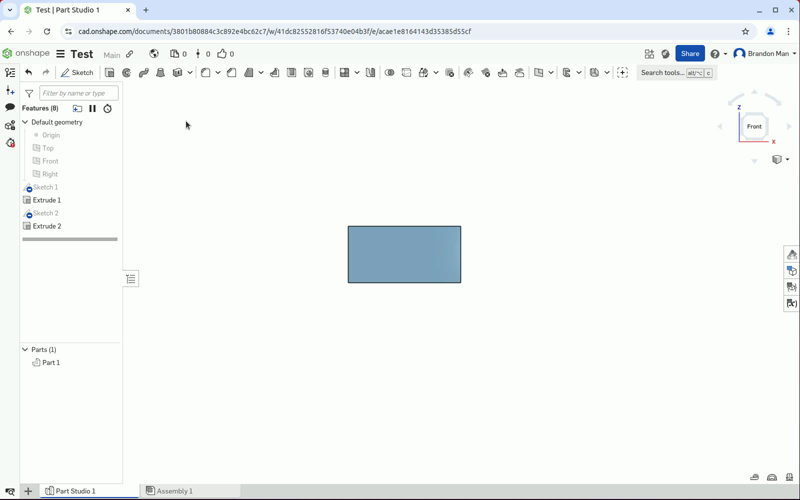
key(shift+h)
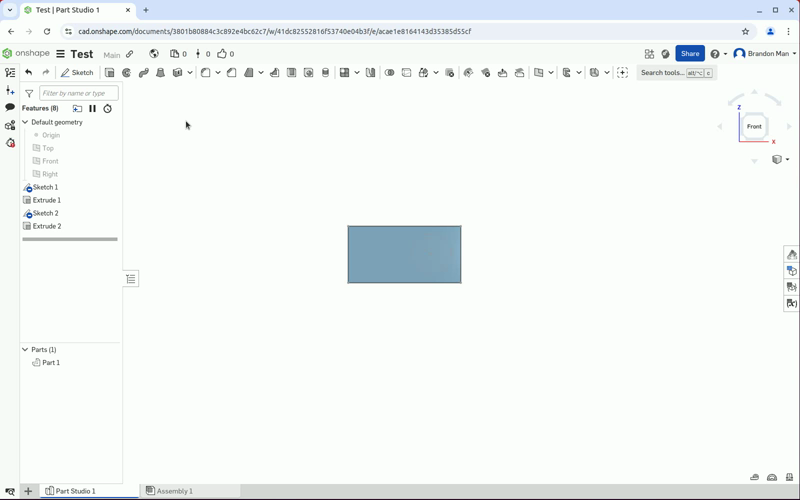
key(shift+h)
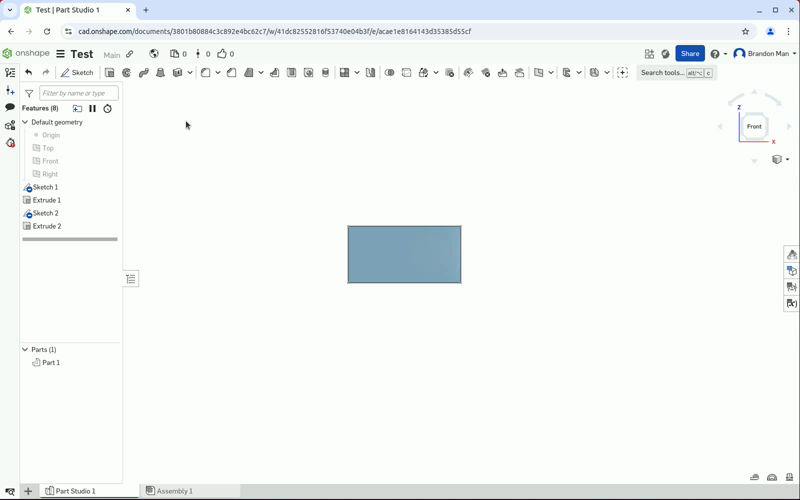
key(shift+7)
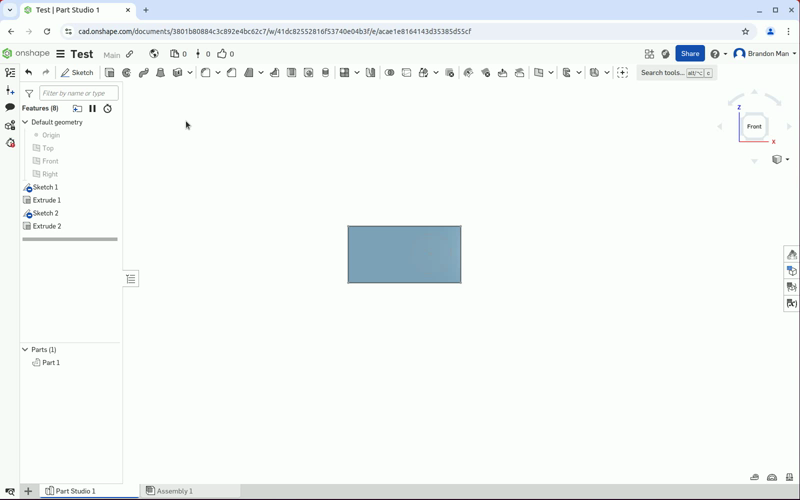
key(left, 2)
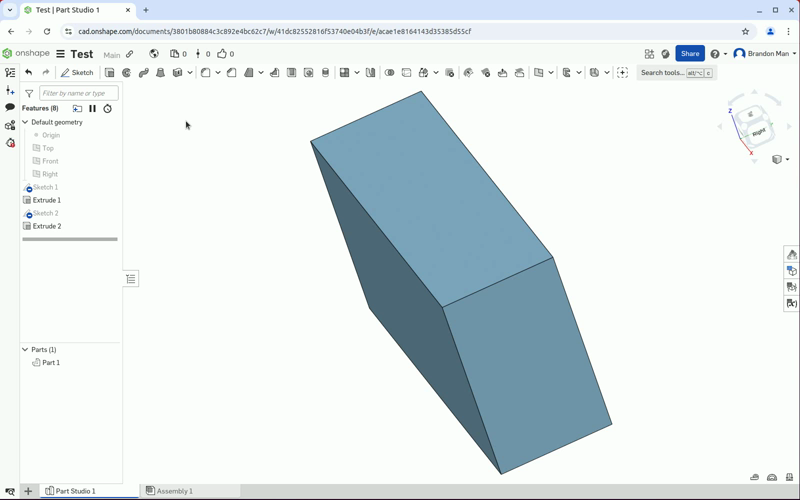
key(down, 2)
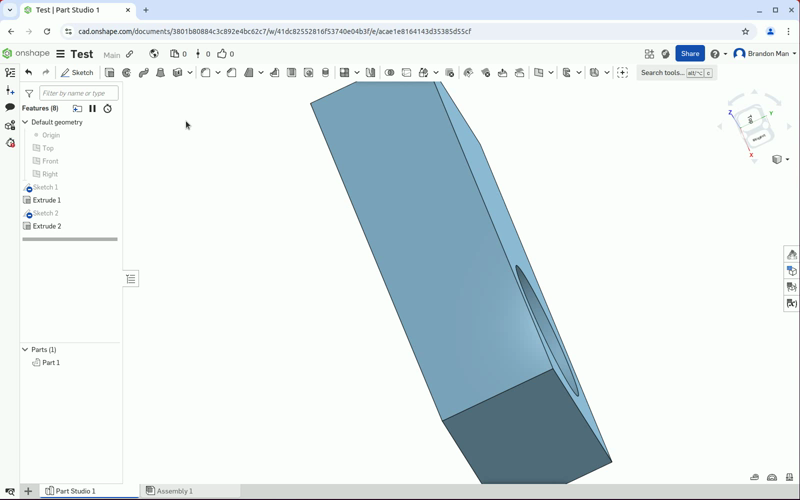
key(up, 2)
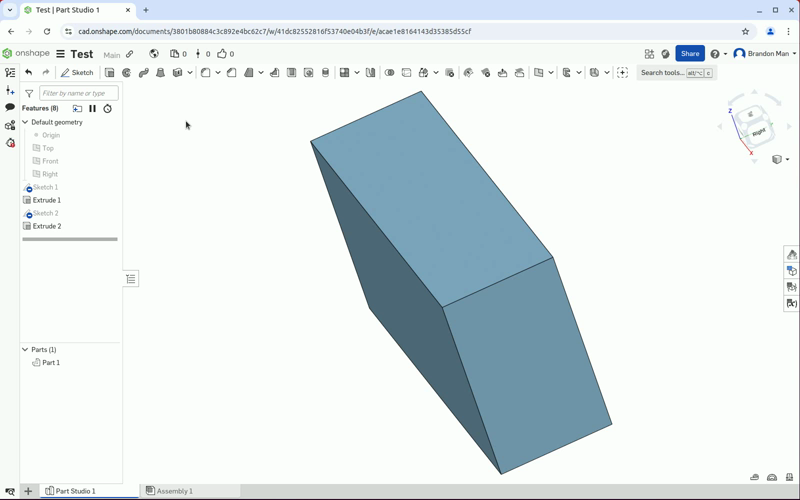
key(right, 2)
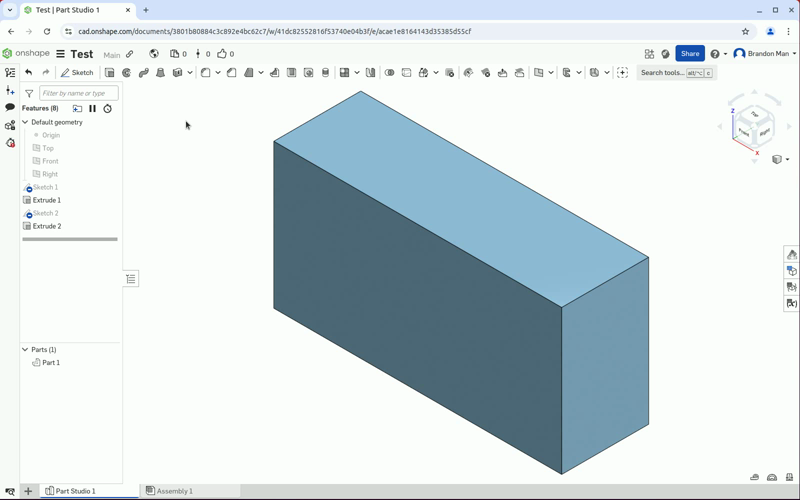
mouse_move(73, 189)
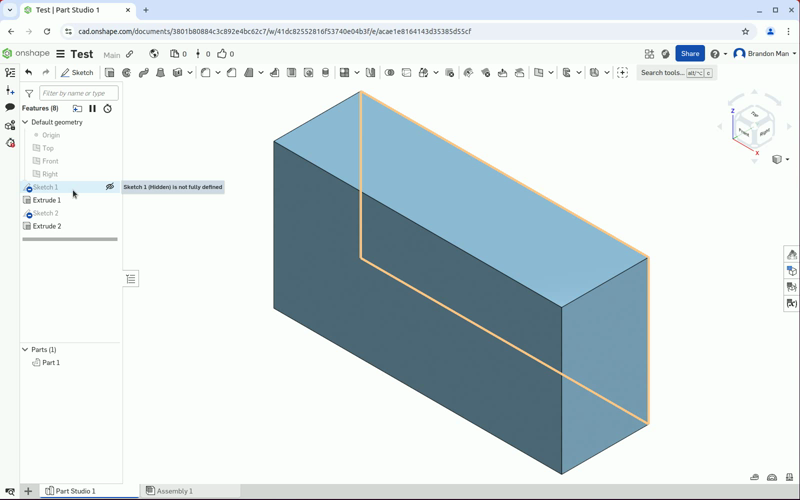
click(73, 189)